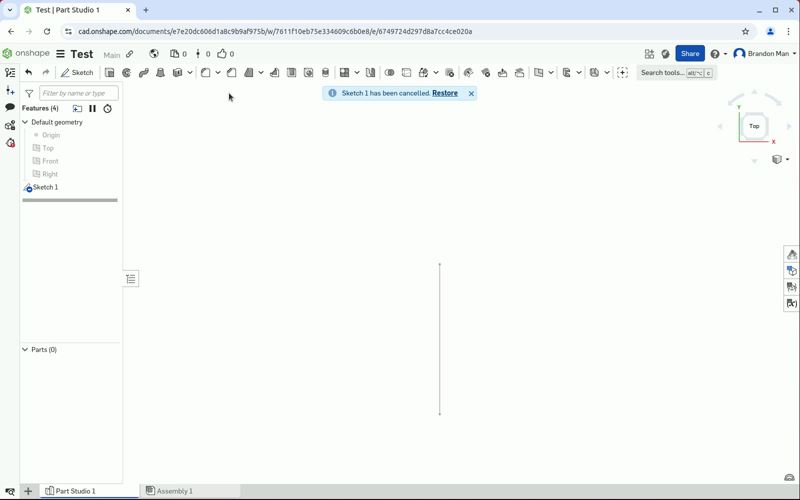
key(shift+h)
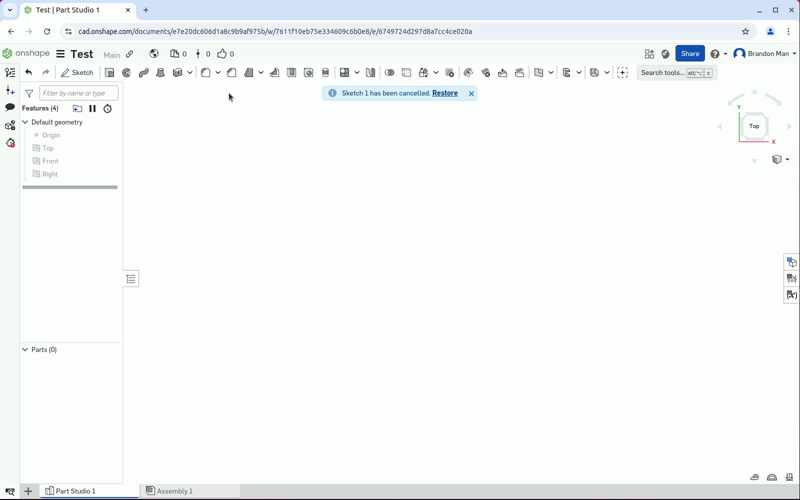
mouse_move(73, 352)
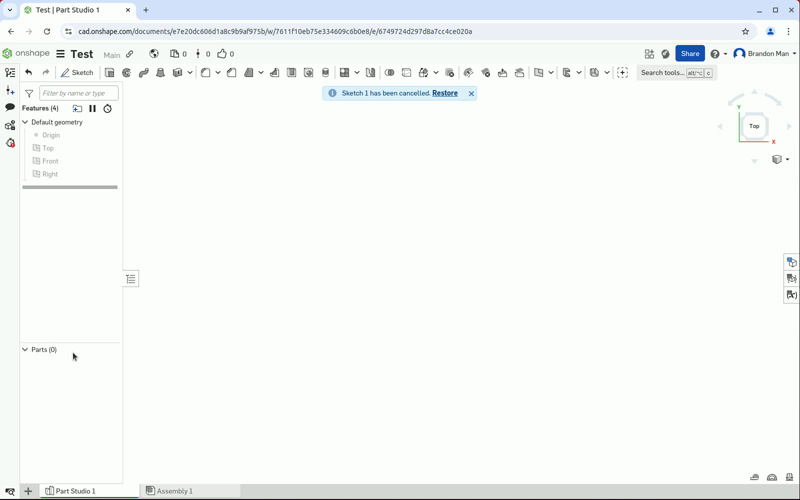
key(y)
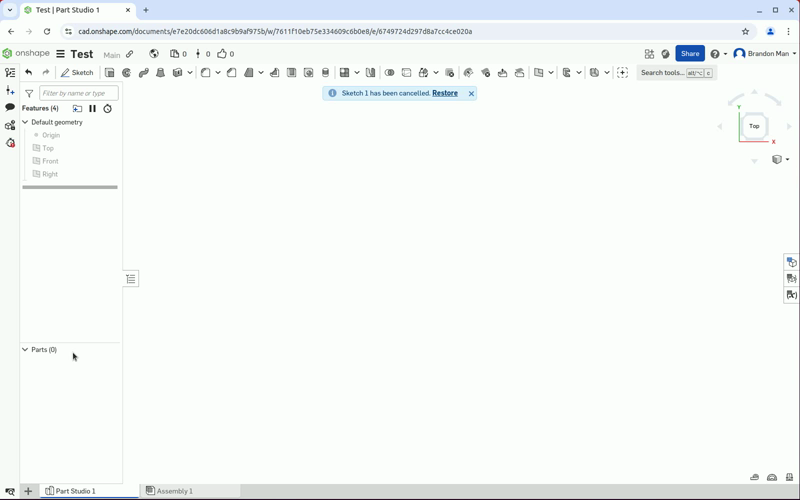
key(shift+p)
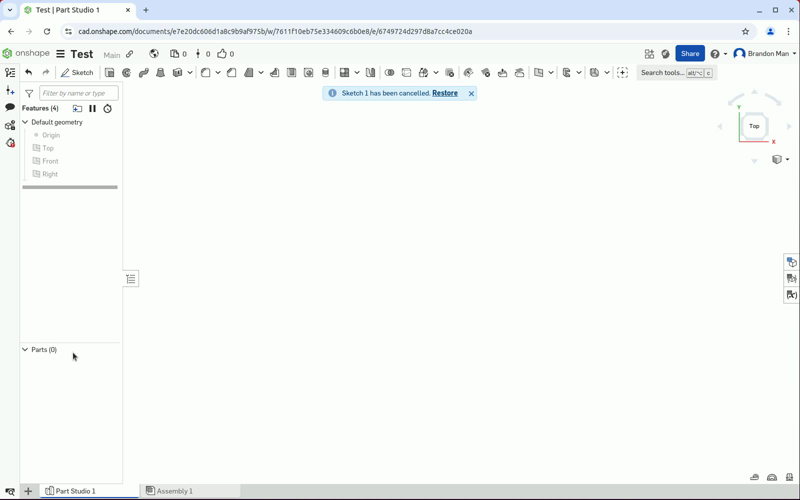
key(space)
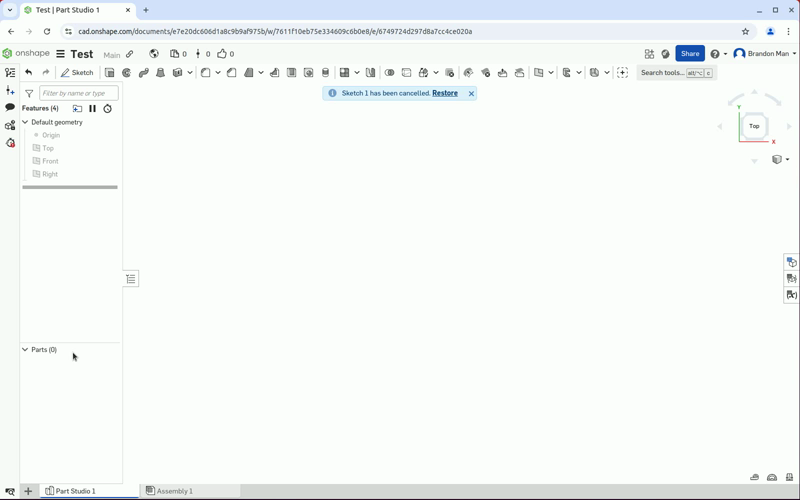
key_down(shift)
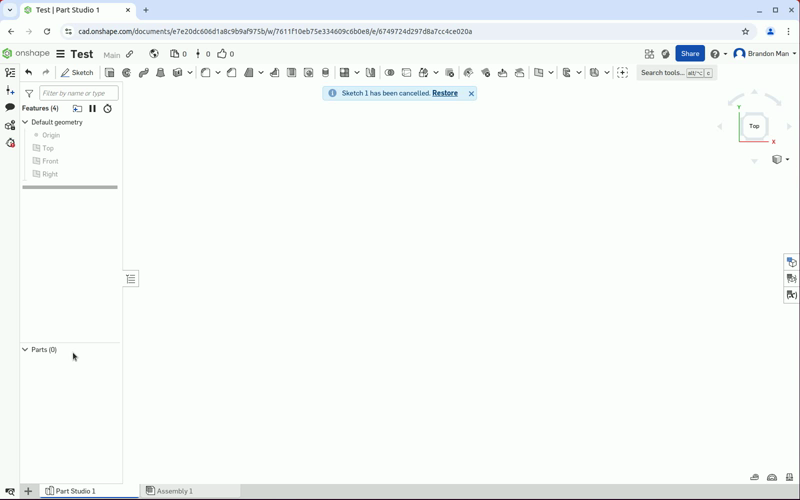
key(up)
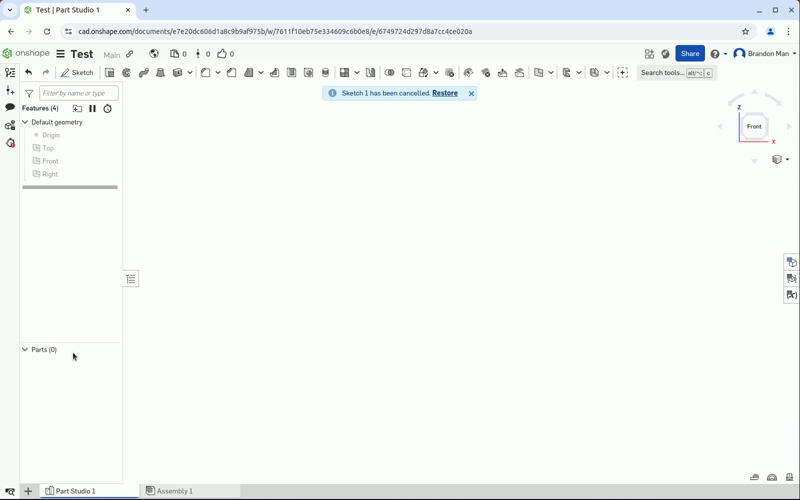
key_up(shift)
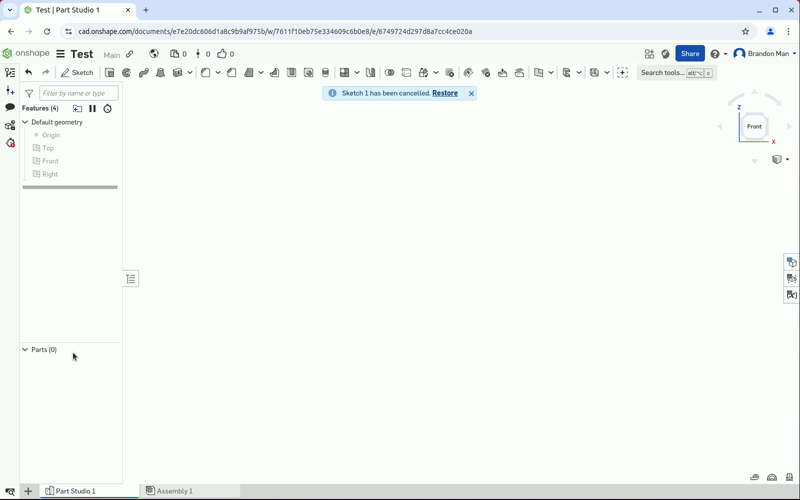
mouse_move(73, 352)
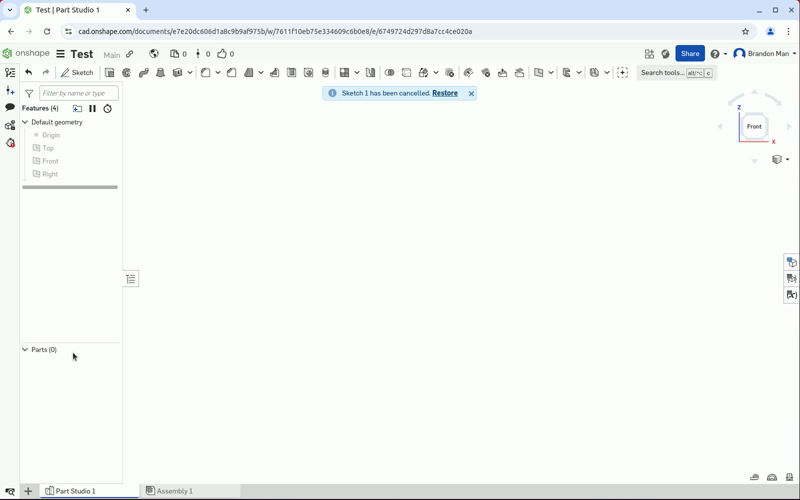
key(shift+y)
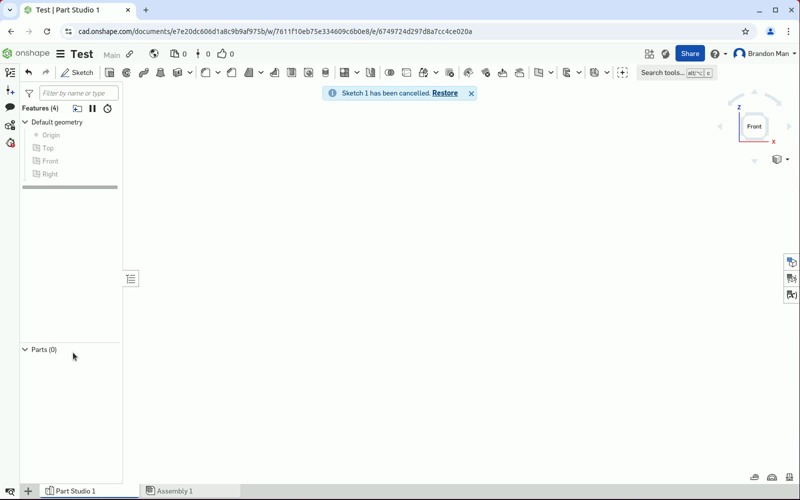
key(shift+s)
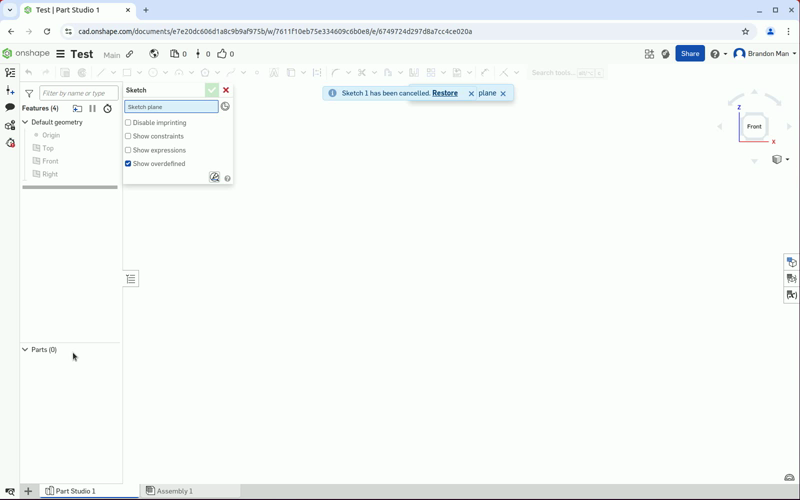
mouse_move(73, 163)
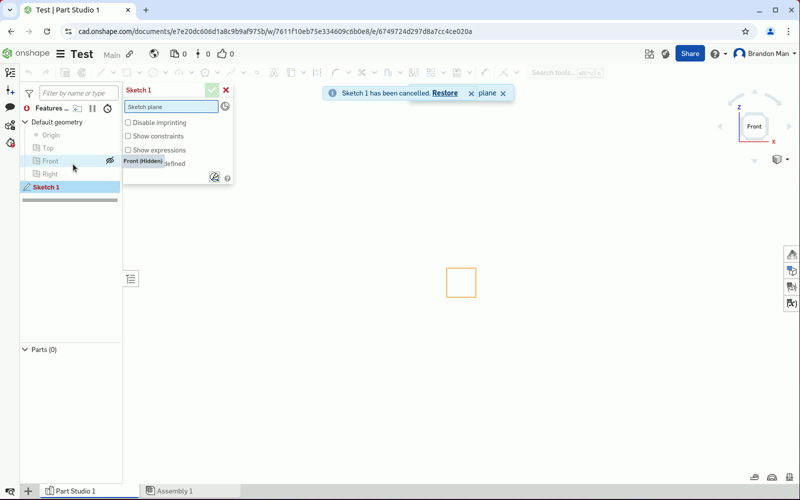
click(73, 163)
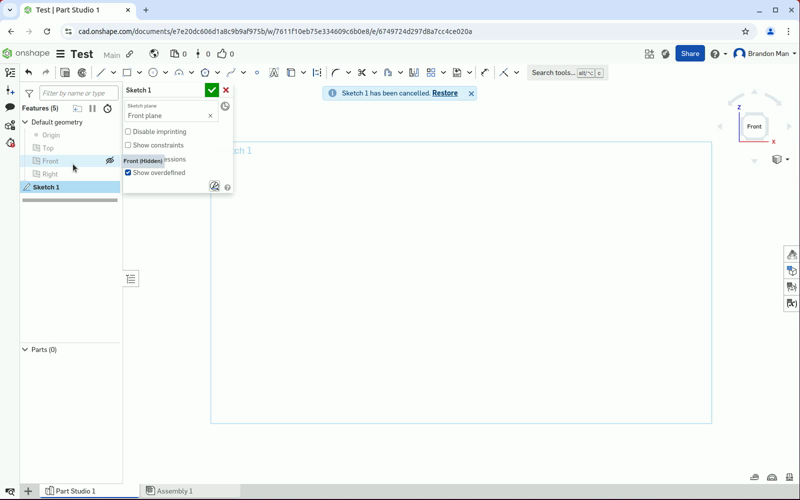
mouse_move(73, 352)
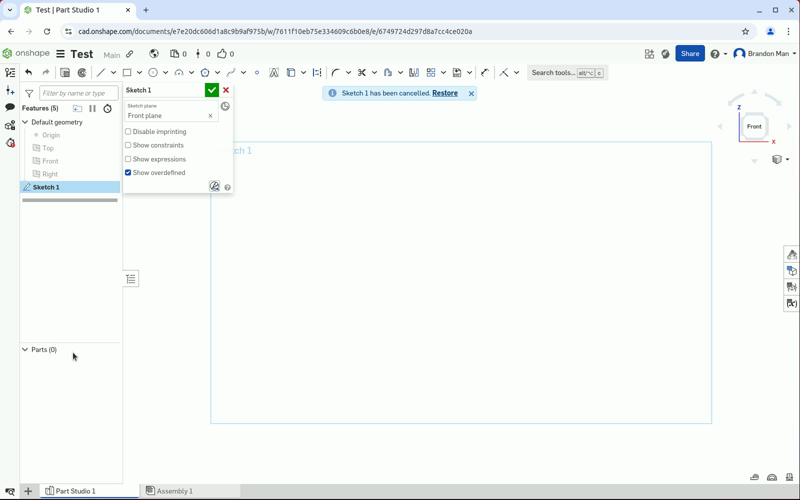
key(y)
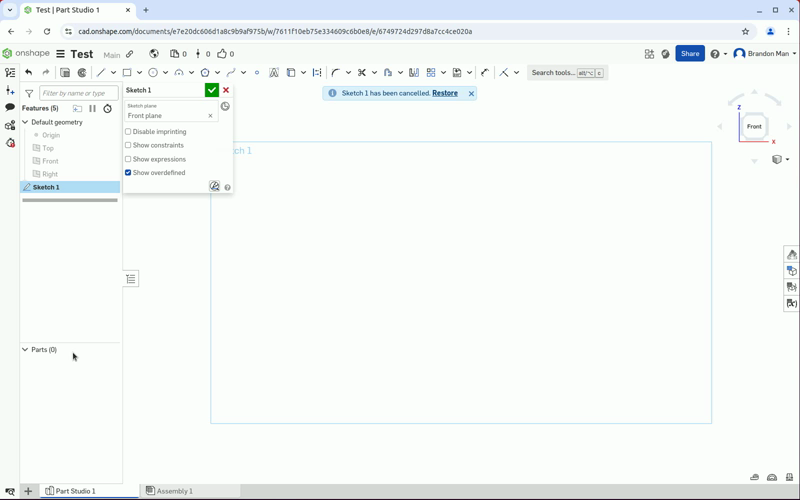
key(l)
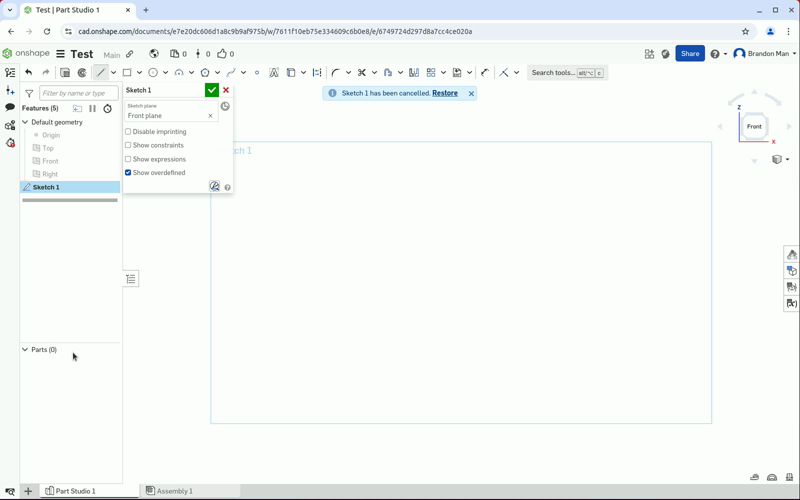
key_down(shift)
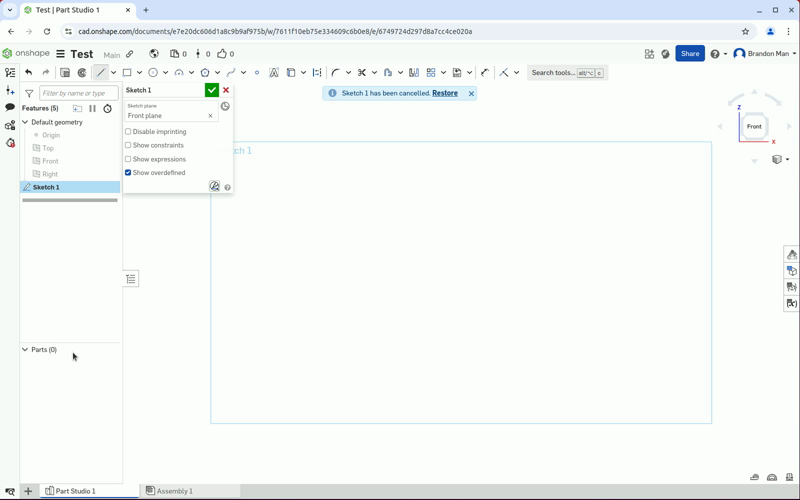
mouse_move(349, 299)
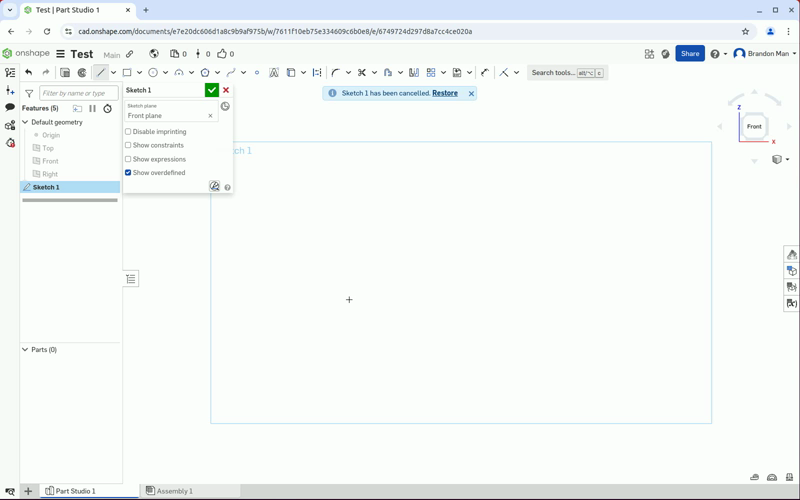
click(349, 299)
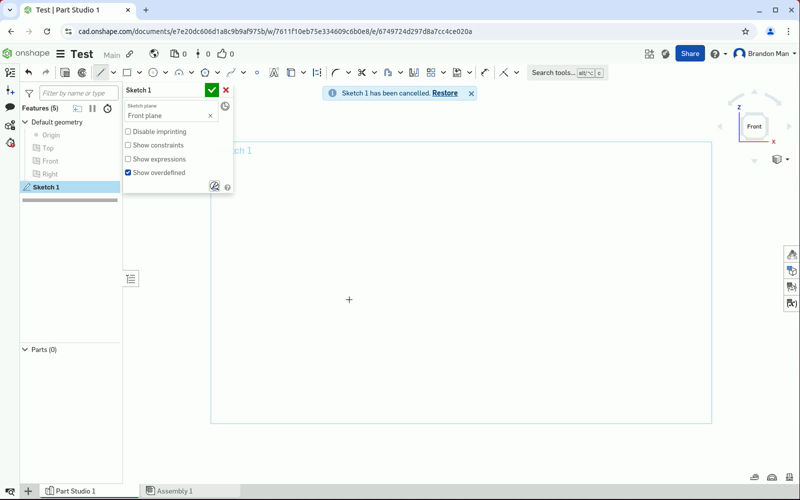
key_up(shift)
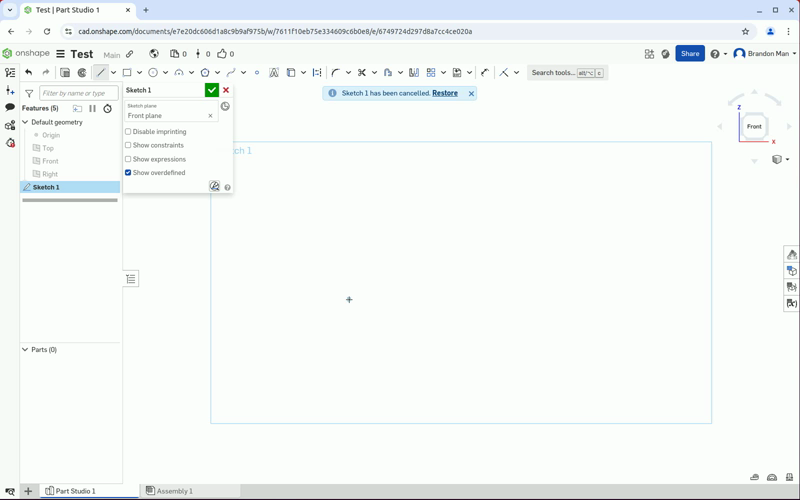
key_down(shift)
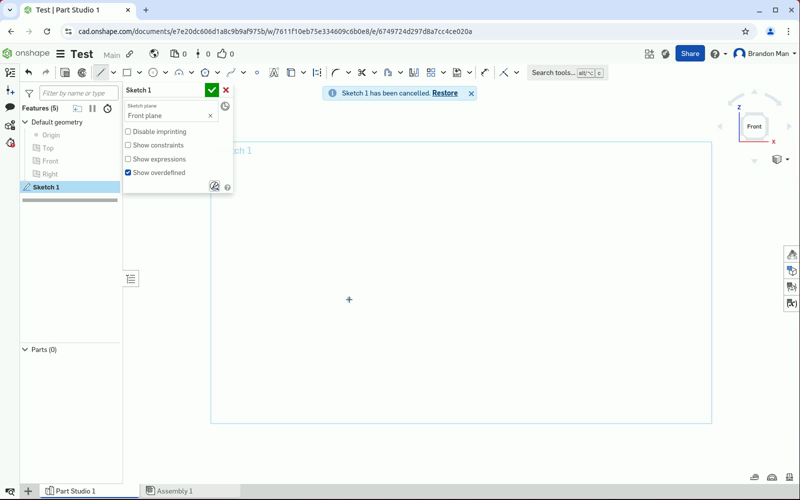
mouse_move(431, 299)
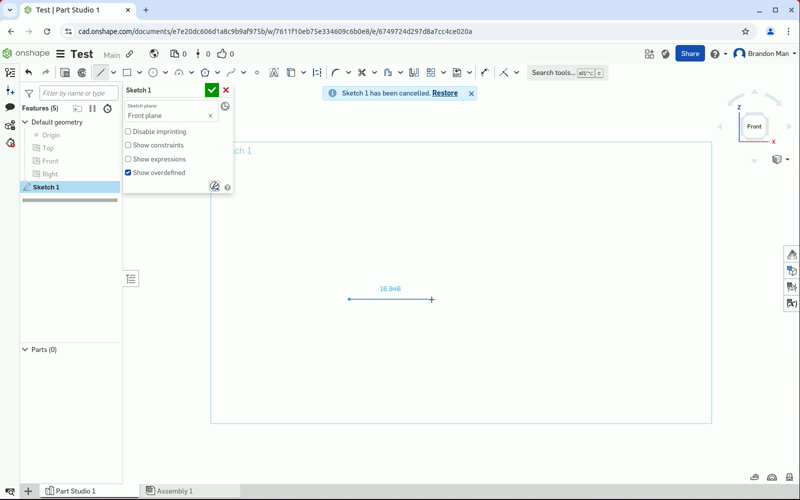
click(431, 299)
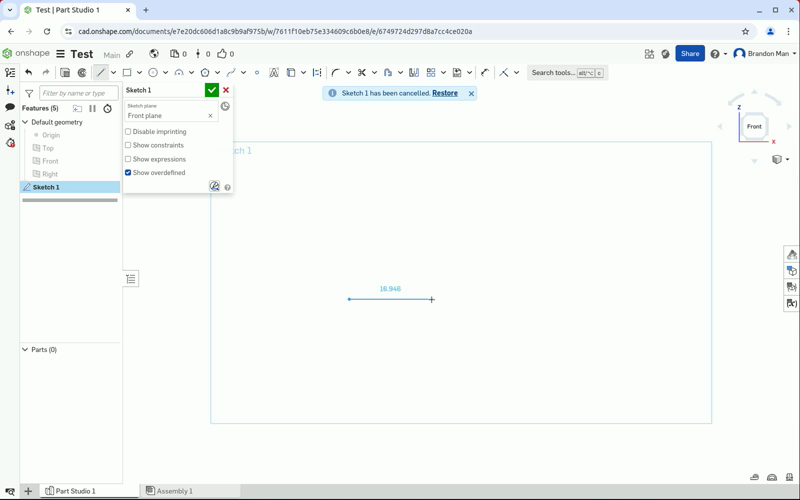
key_up(shift)
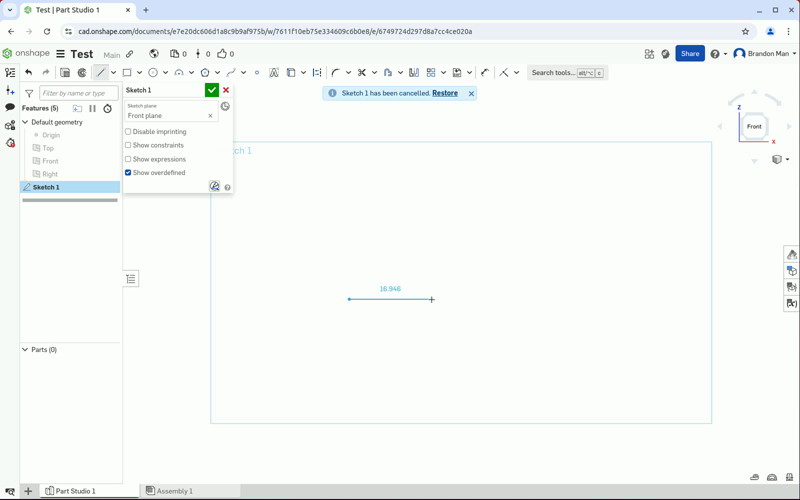
key_down(shift)
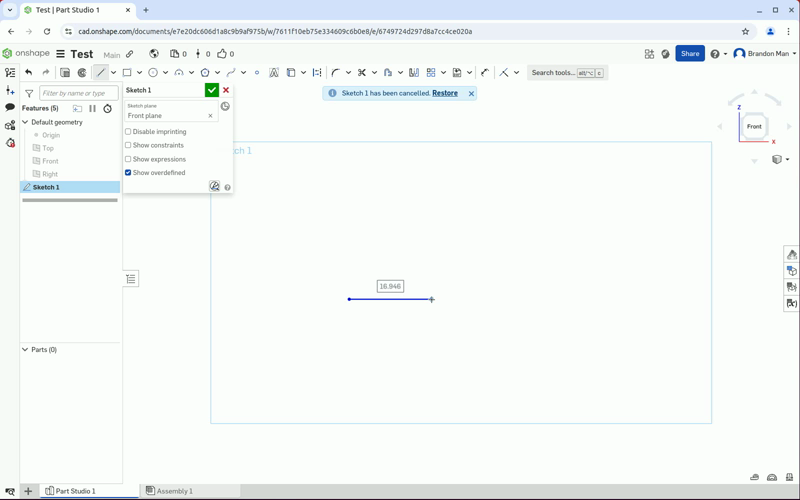
mouse_move(431, 216)
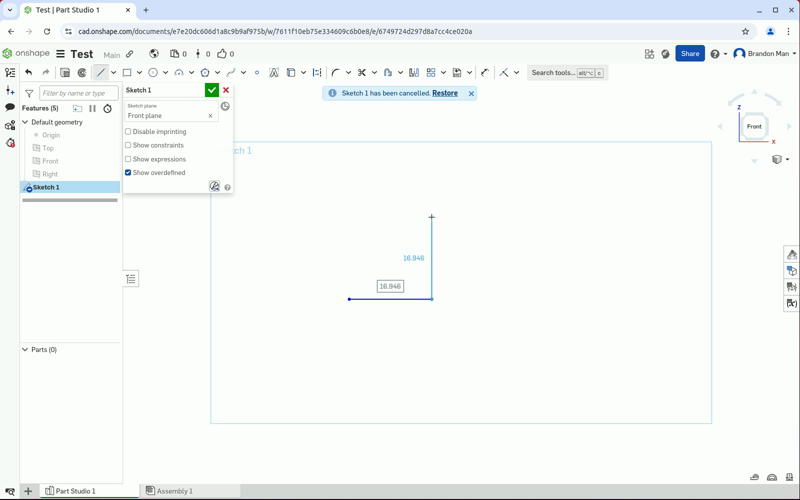
click(431, 216)
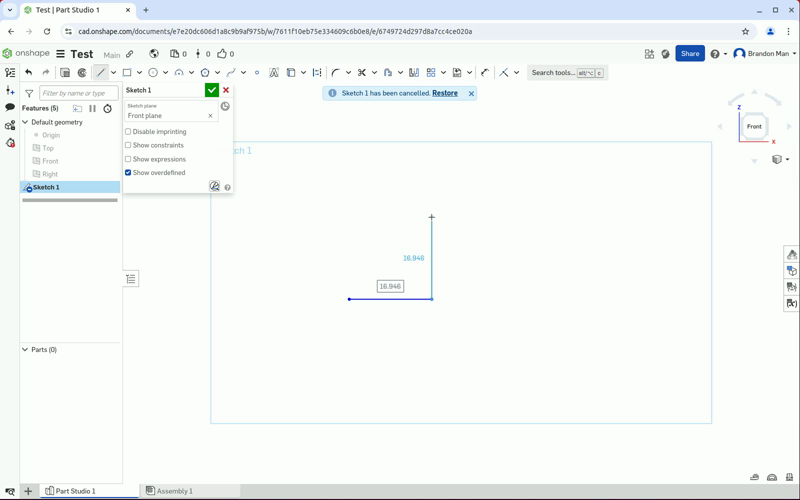
key_up(shift)
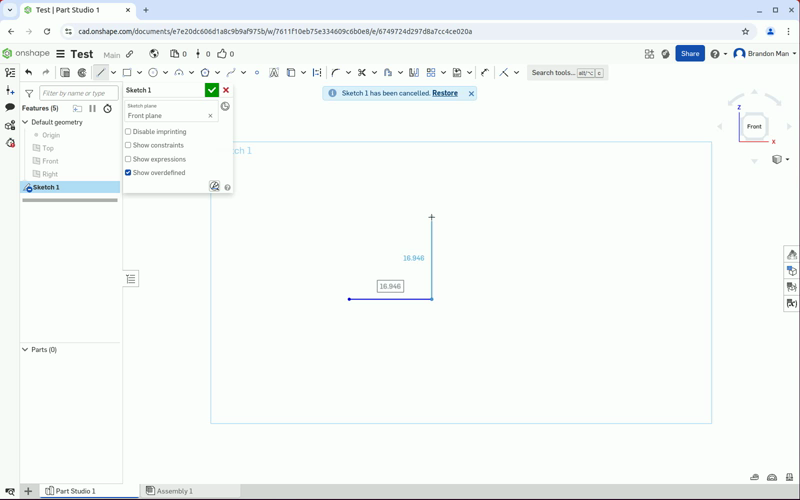
key_down(shift)
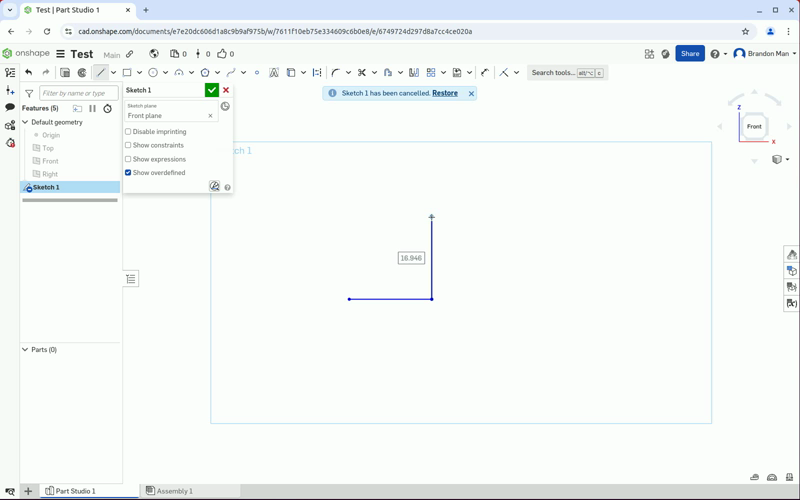
mouse_move(461, 216)
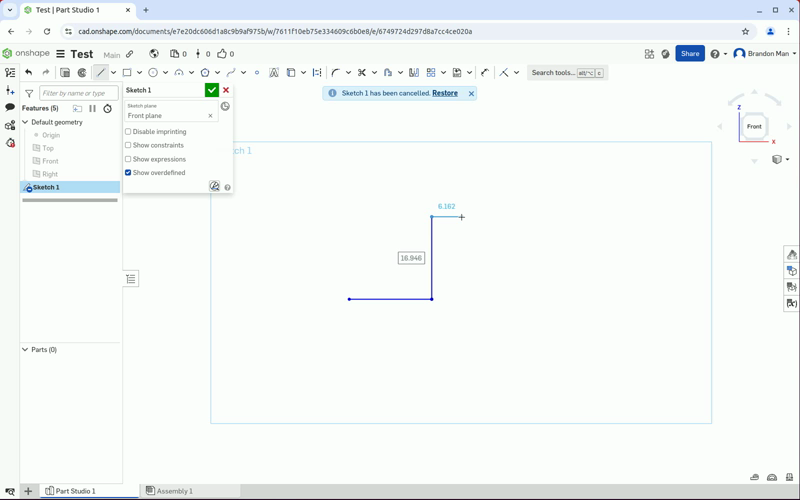
mouse_move(391, 216)
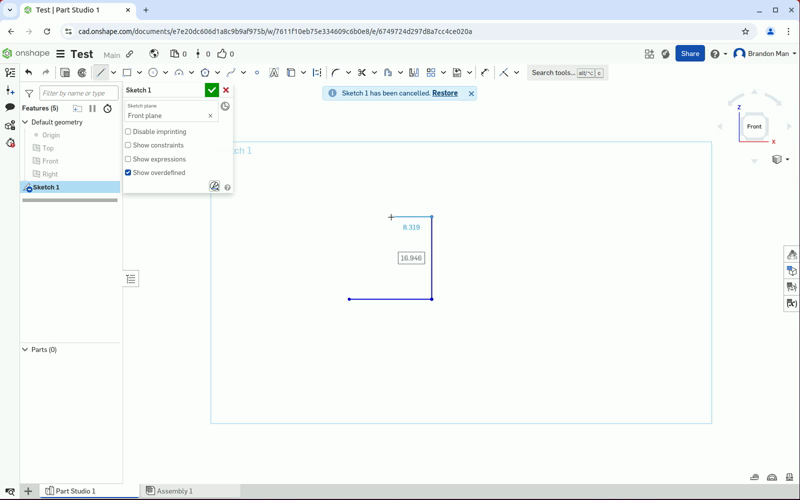
click(391, 216)
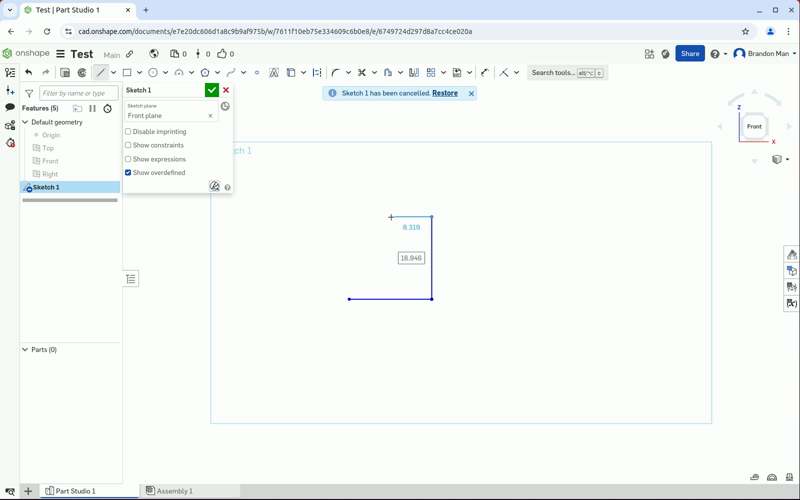
key_up(shift)
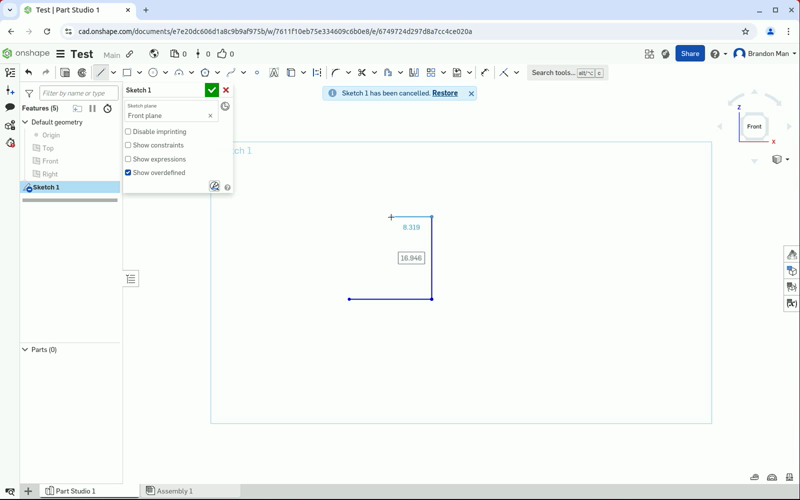
key_down(shift)
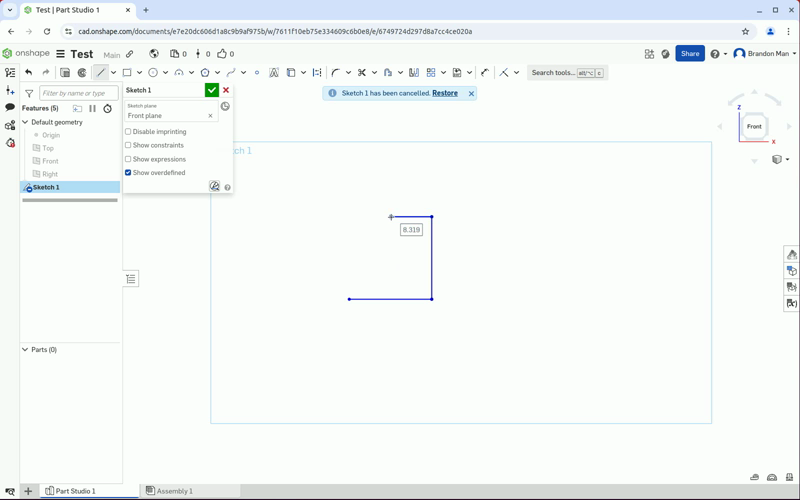
mouse_move(421, 216)
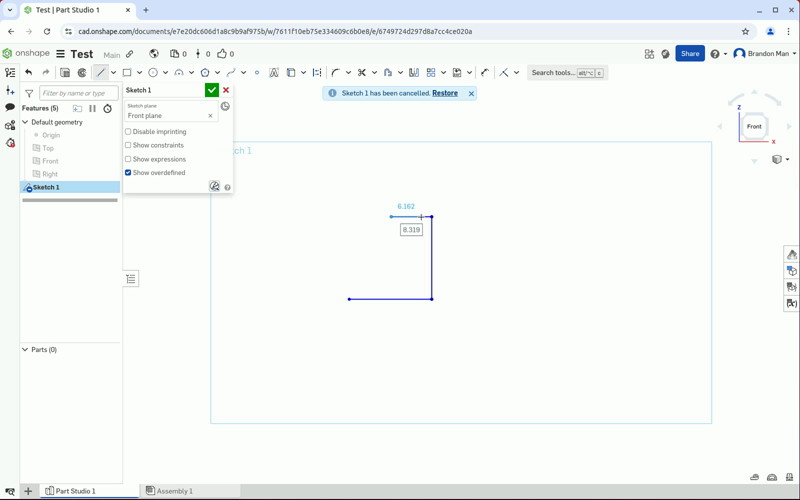
mouse_move(391, 175)
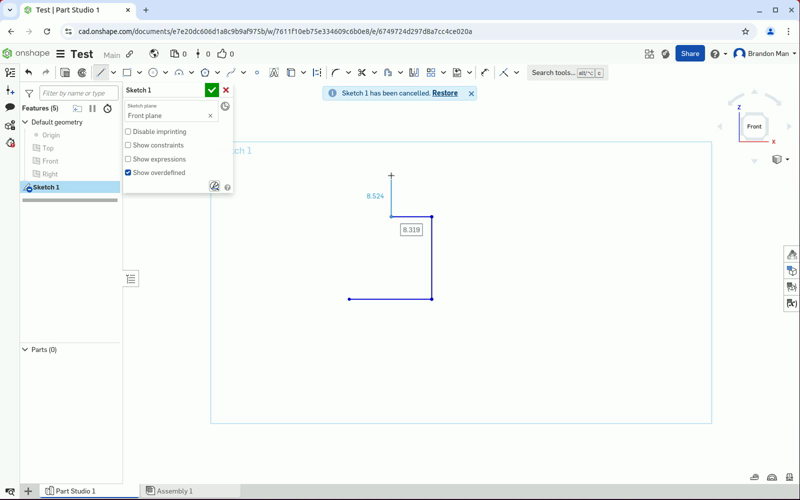
click(391, 175)
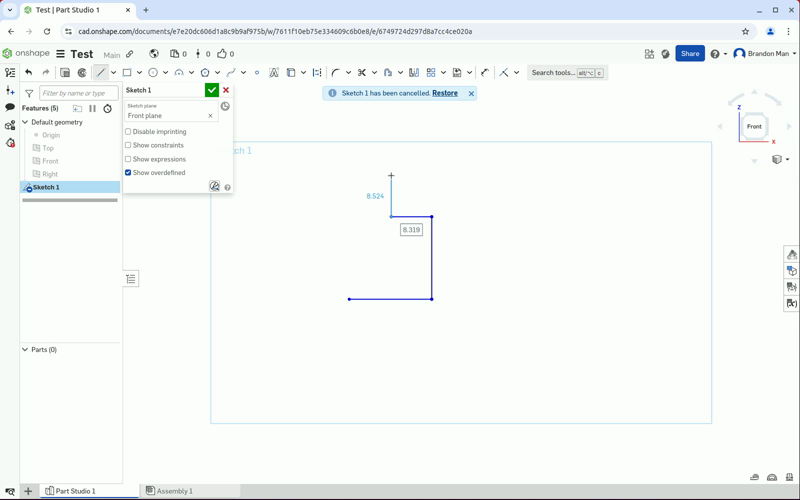
key_up(shift)
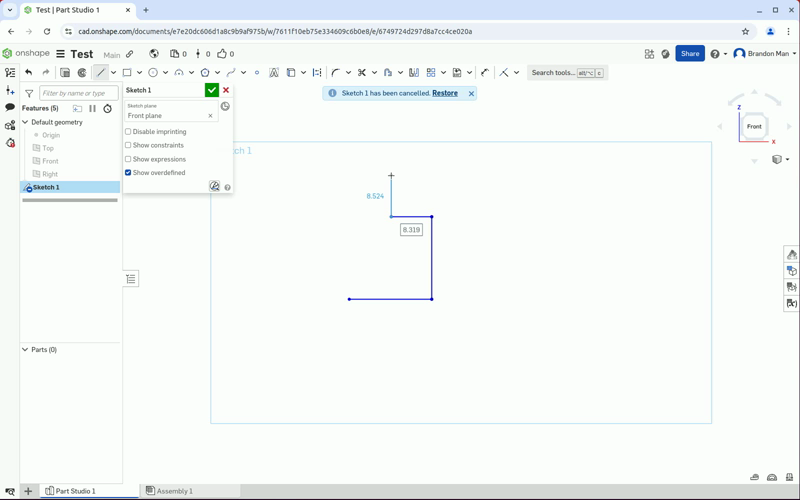
key_down(shift)
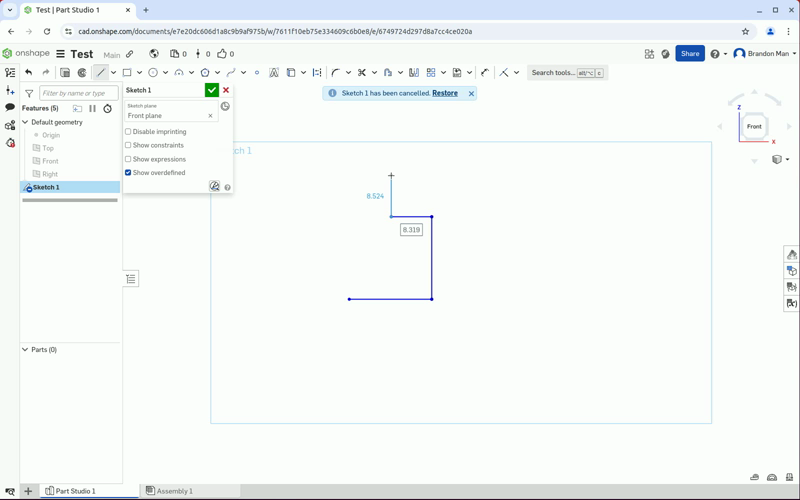
mouse_move(421, 175)
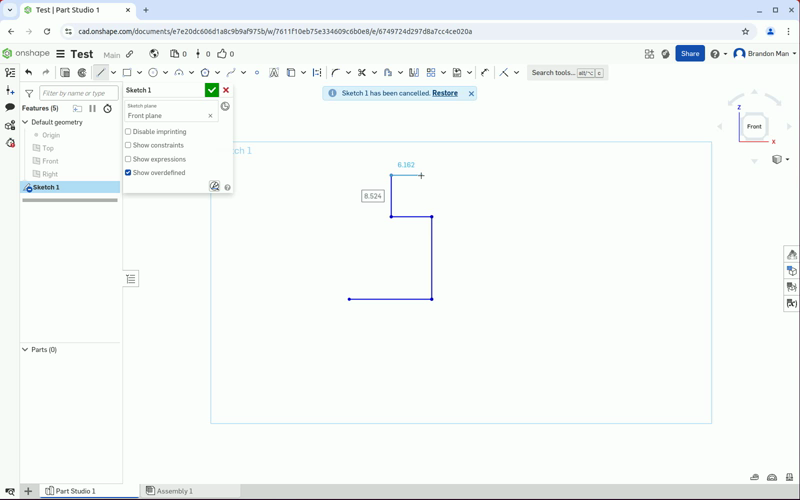
mouse_move(349, 175)
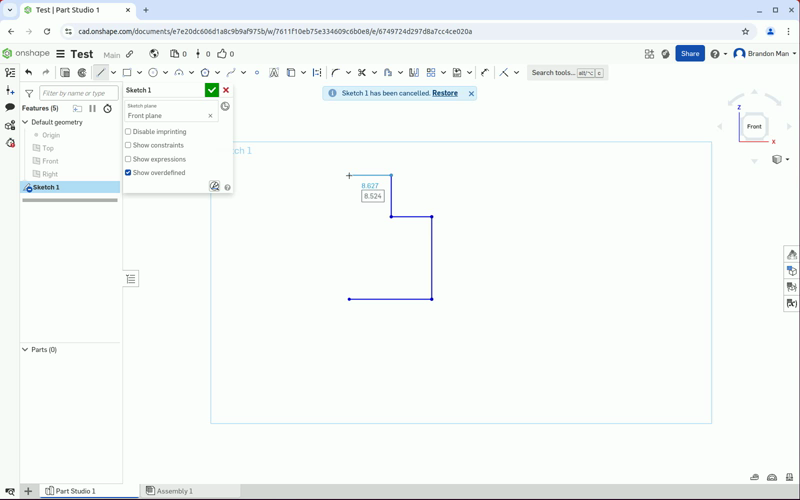
click(349, 175)
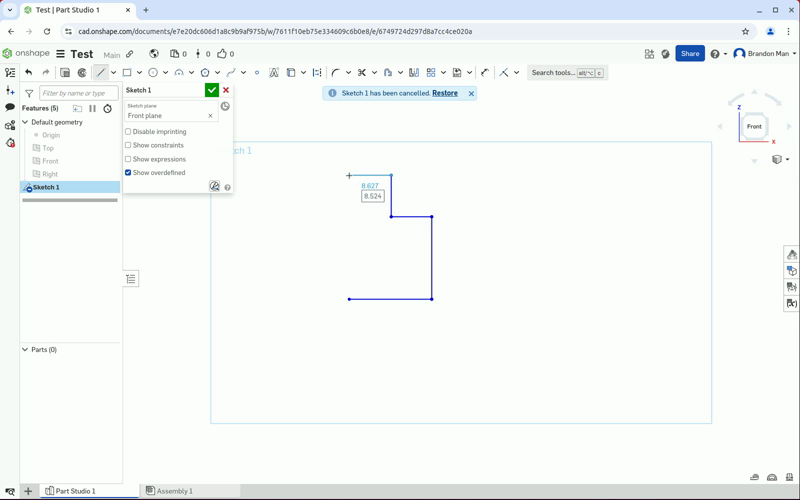
key_up(shift)
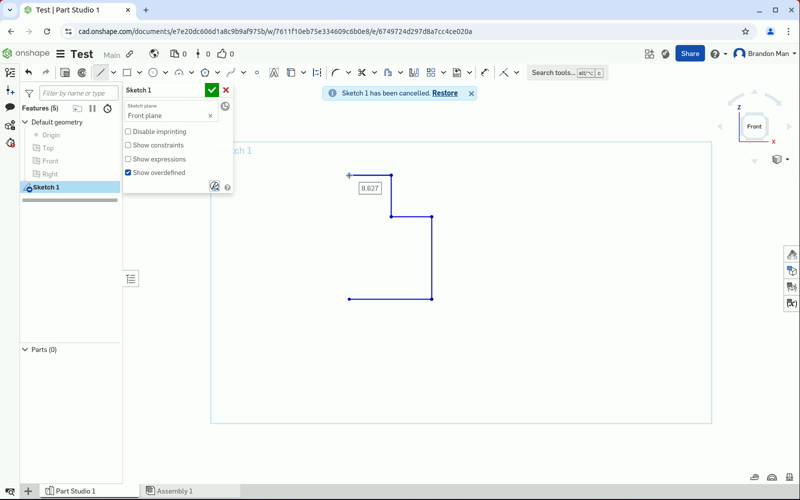
key_down(shift)
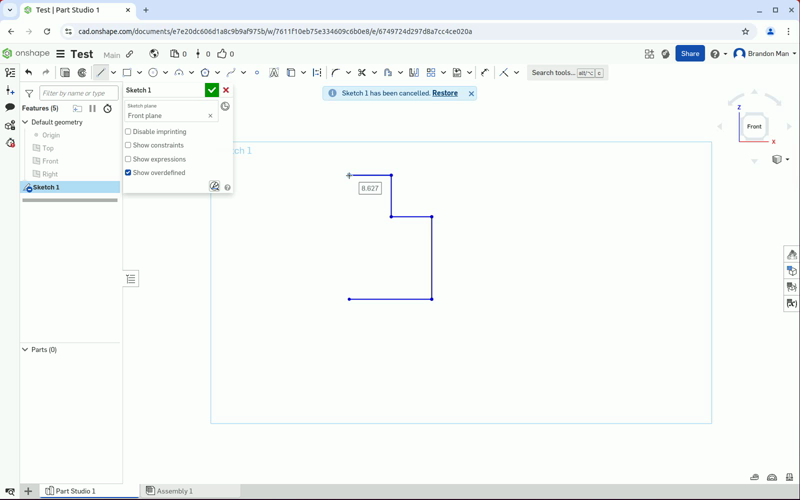
mouse_move(349, 299)
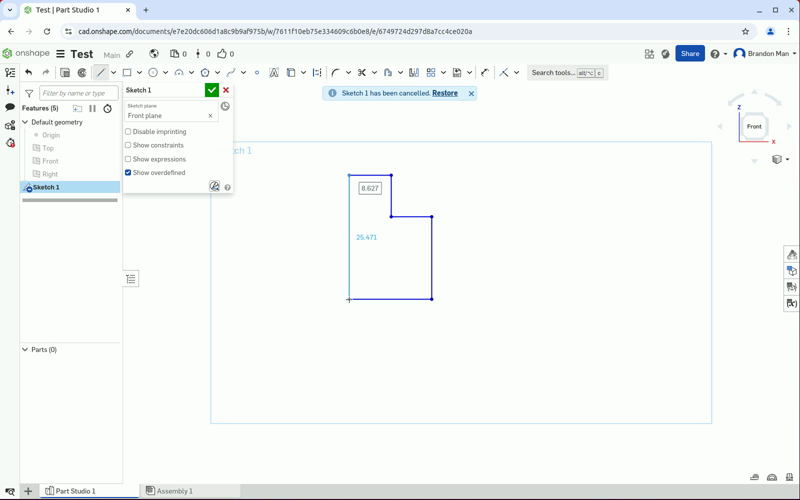
key_up(shift)
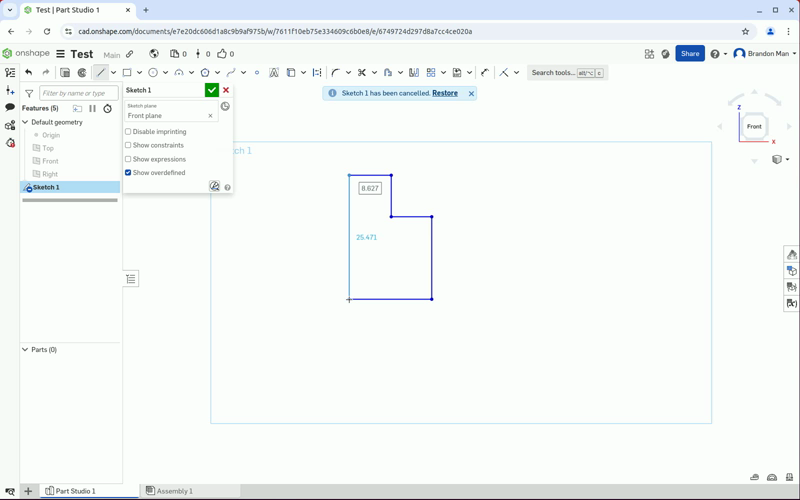
click(349, 299)
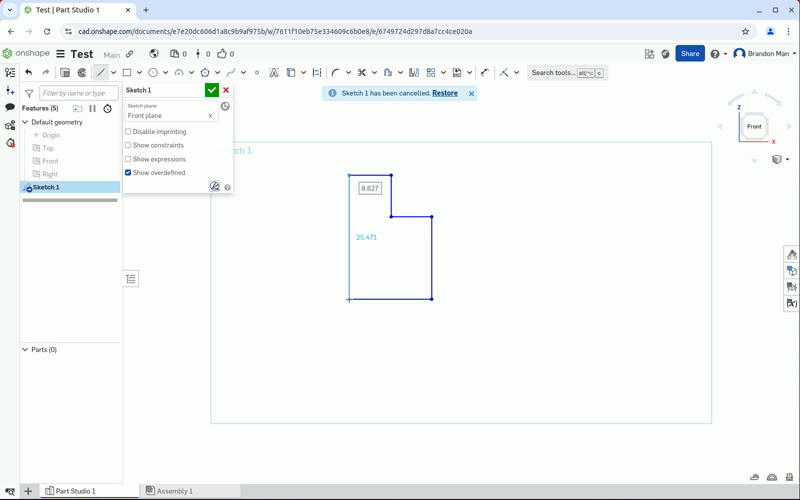
key(esc)
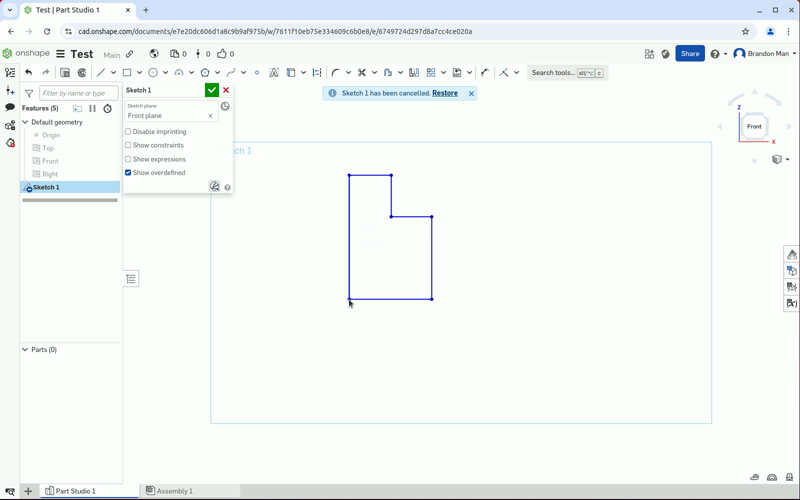
mouse_move(396, 254)
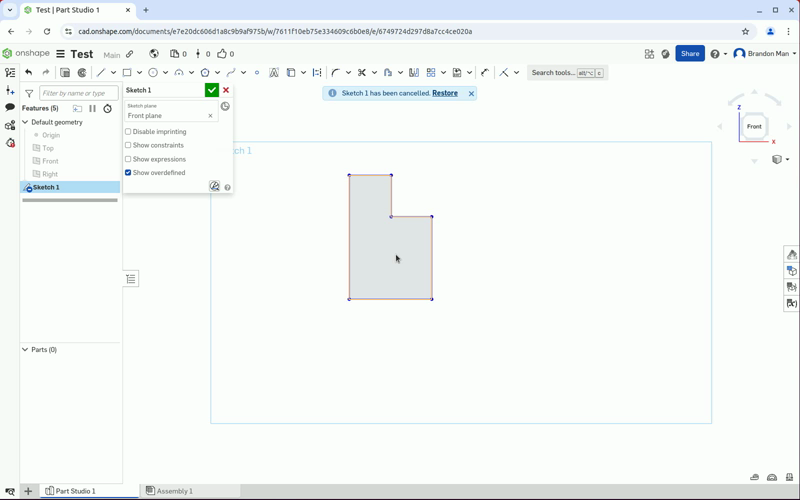
click(396, 254)
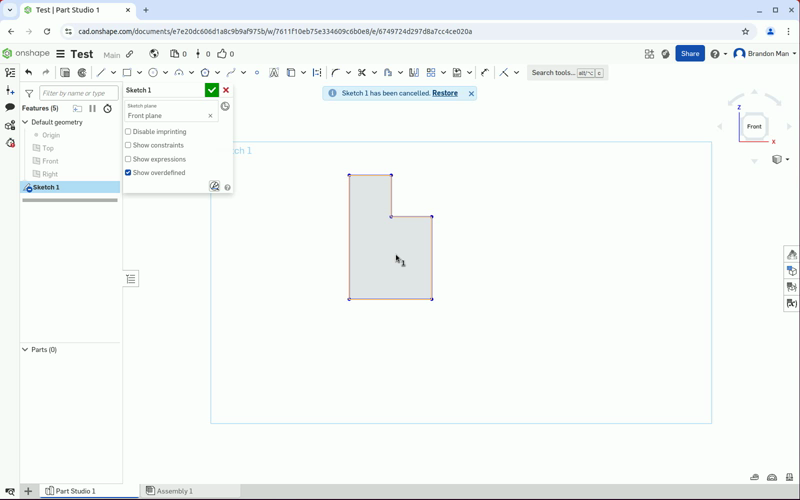
mouse_move(73, 352)
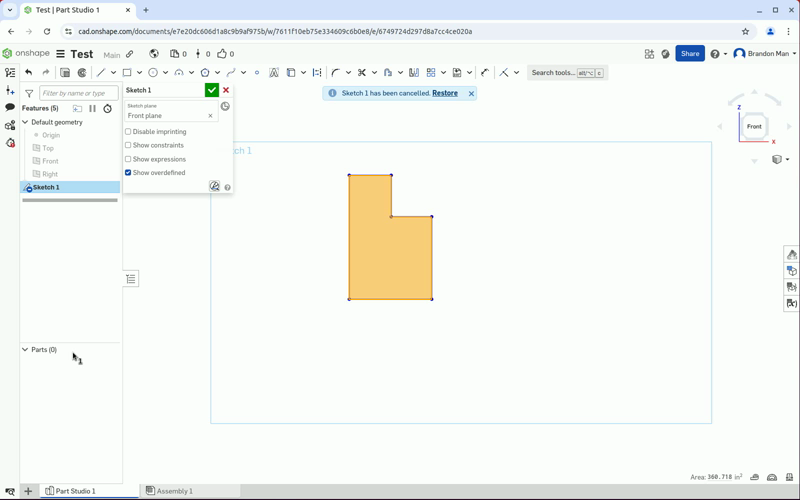
key(shift+y)
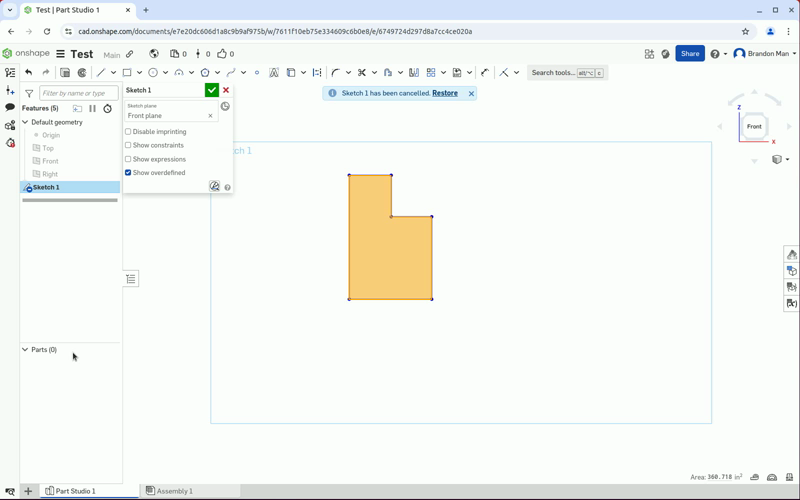
key(shift+e)
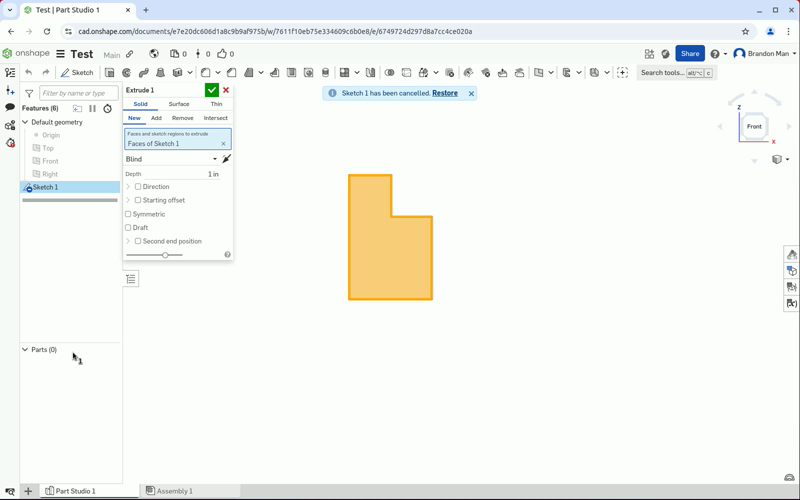
mouse_move(143, 106)
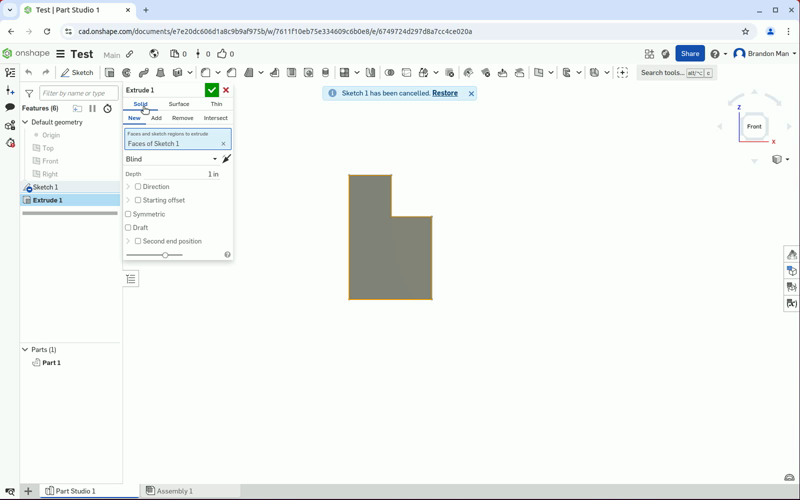
click(143, 106)
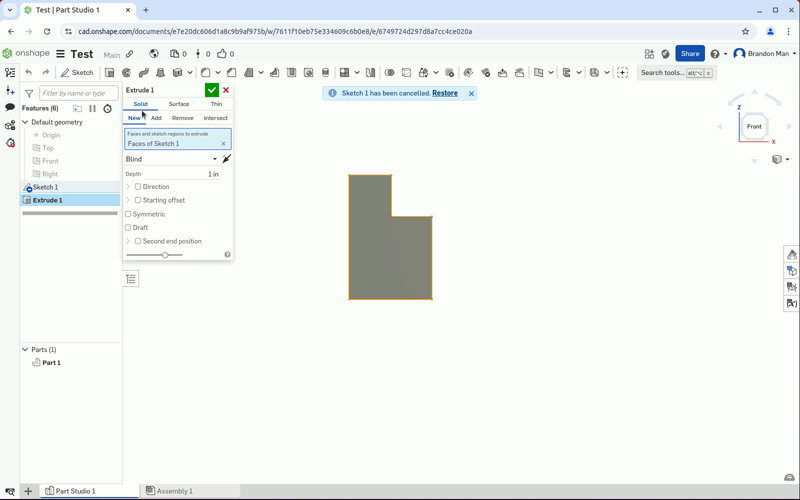
mouse_move(137, 120)
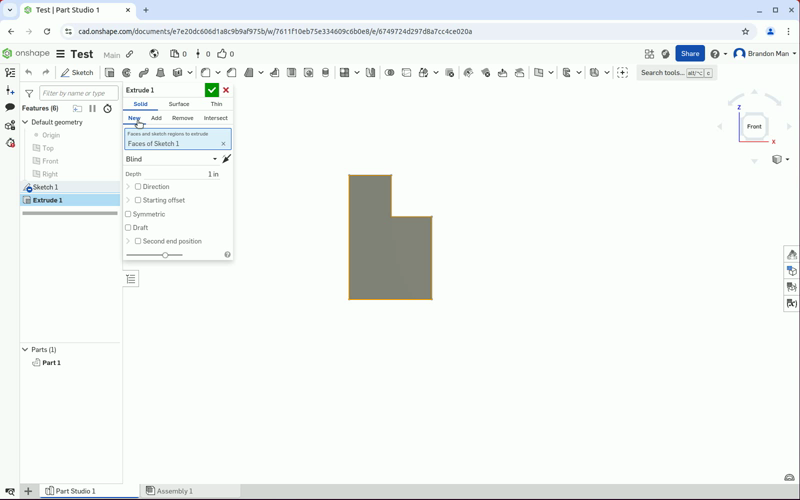
click(137, 120)
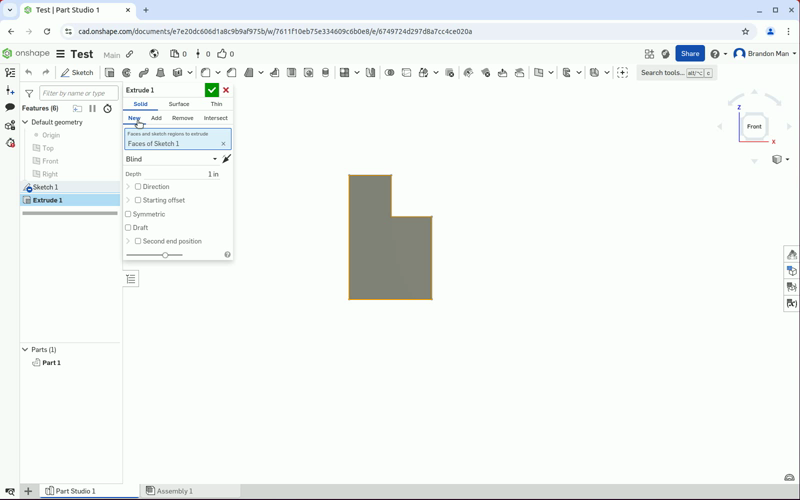
key(tab, 4)
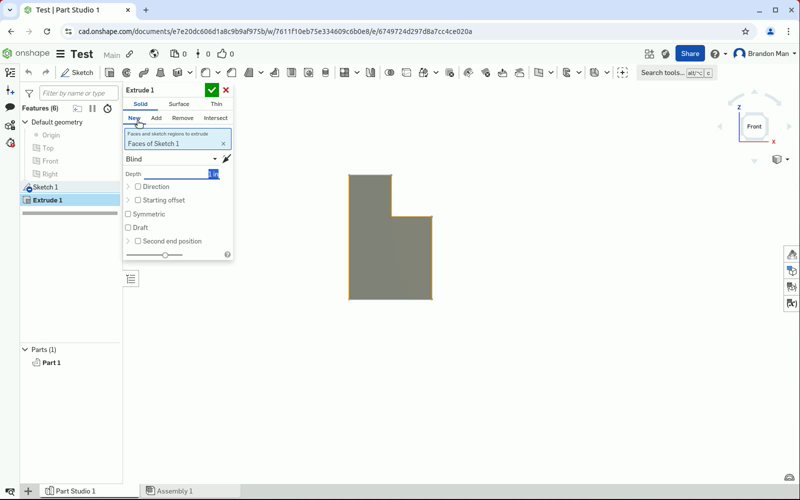
text(8.425)
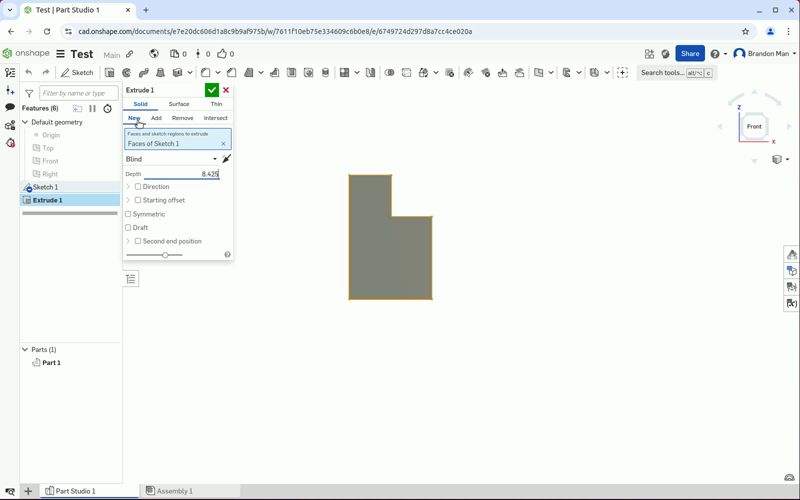
key(enter)
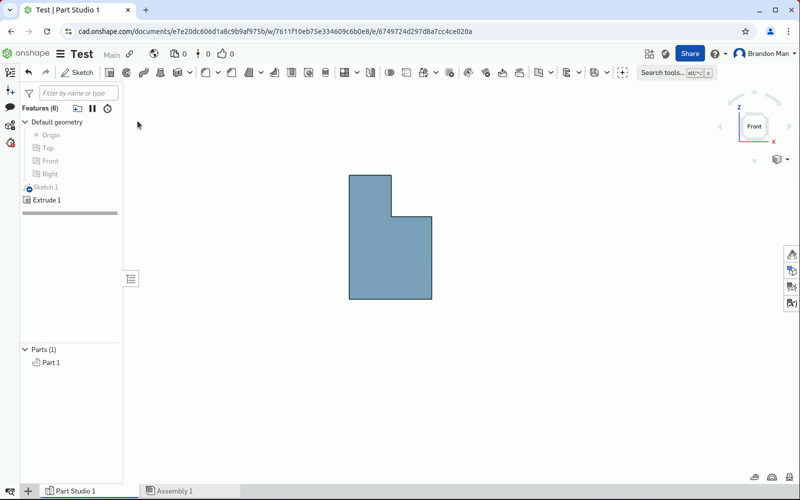
key(shift+h)
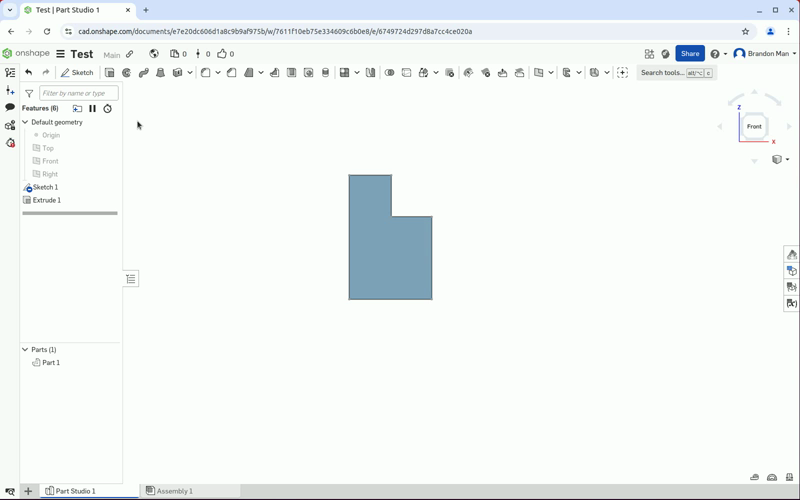
key(shift+h)
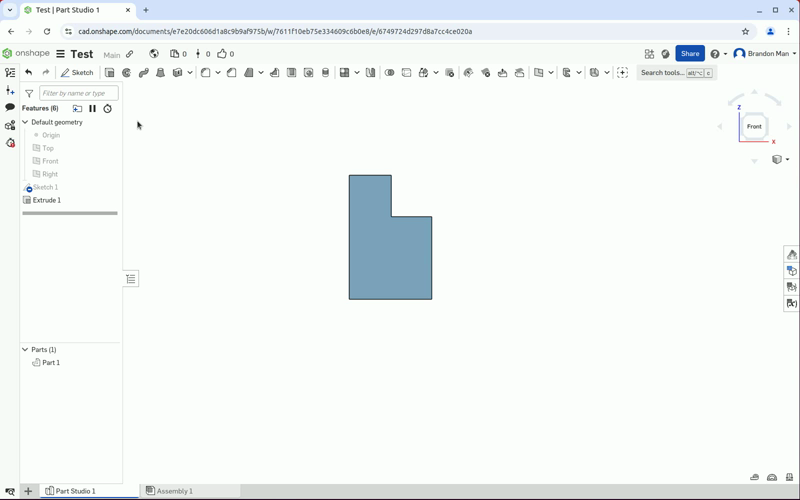
mouse_move(73, 189)
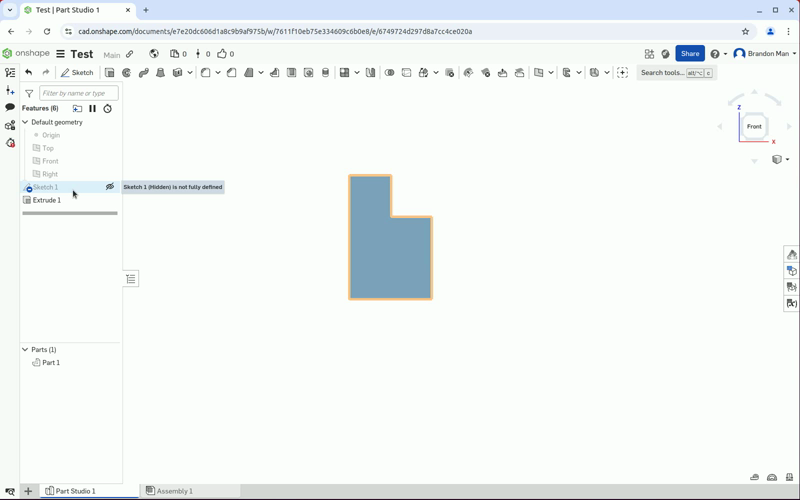
click(73, 189)
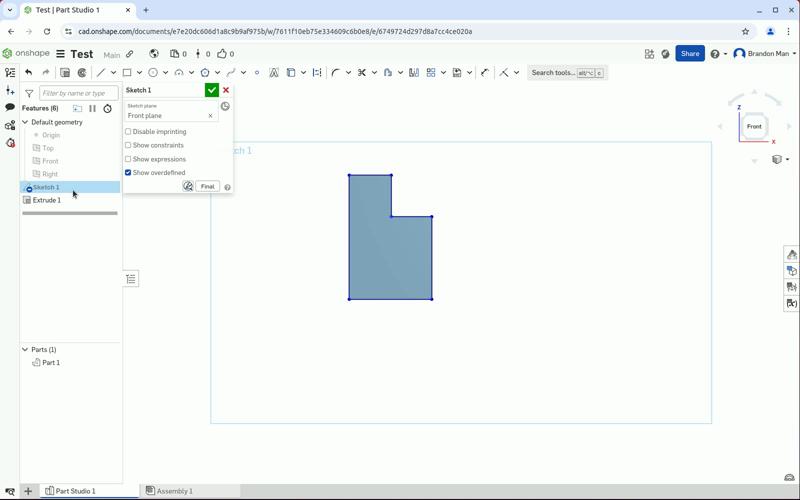
mouse_move(229, 92)
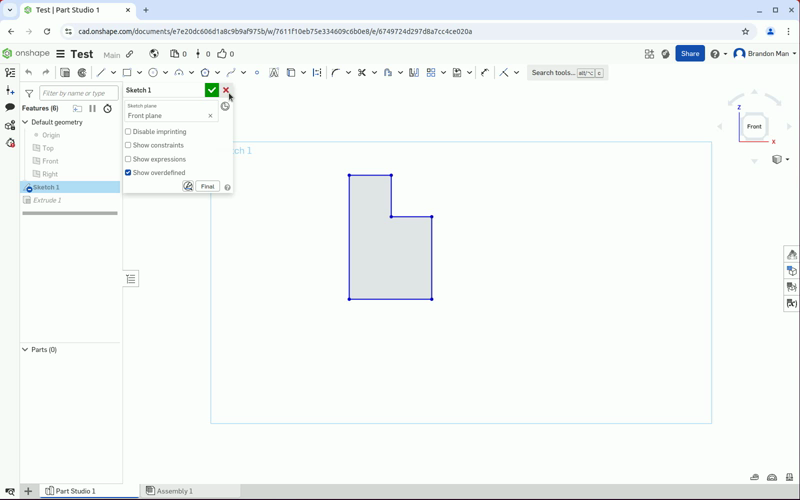
click(229, 92)
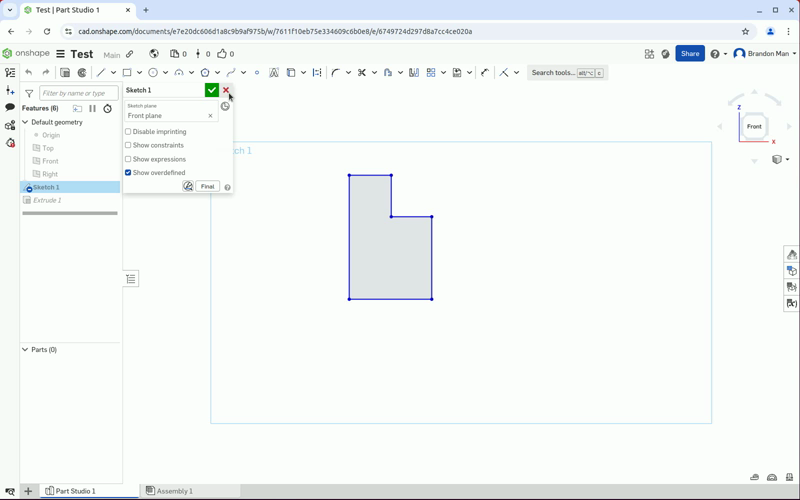
key(shift+s)
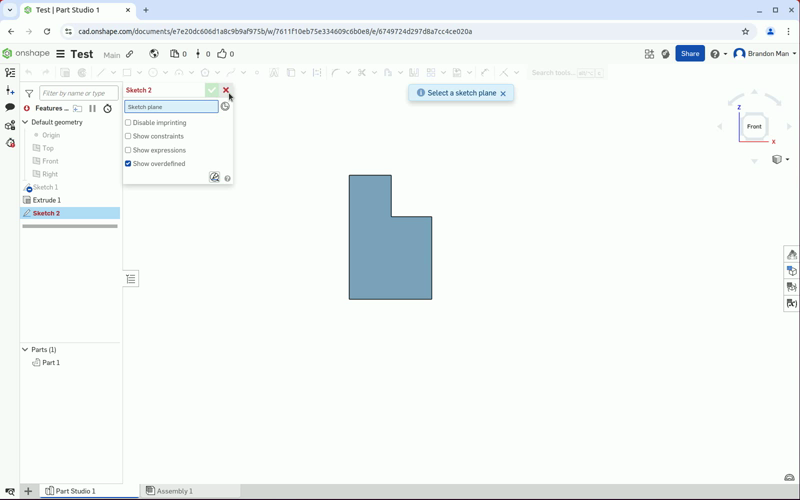
mouse_move(73, 163)
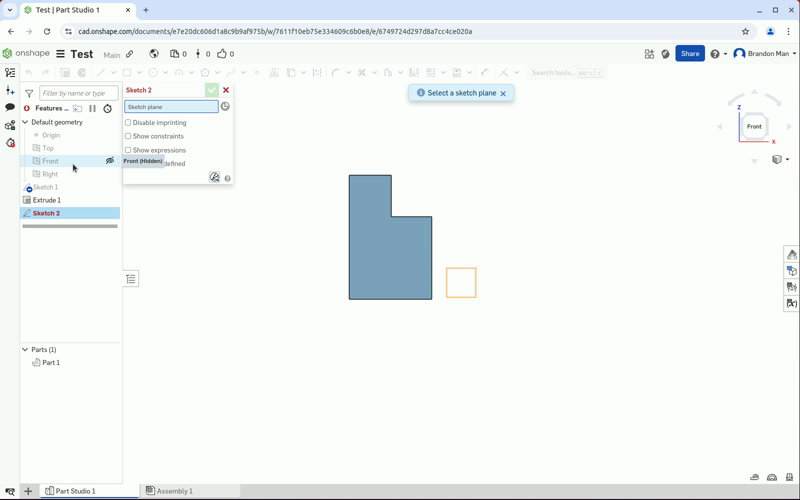
click(73, 163)
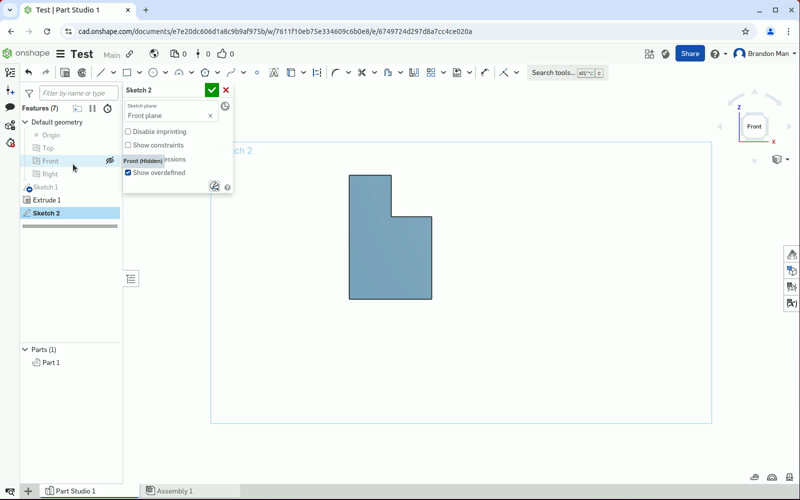
mouse_move(73, 352)
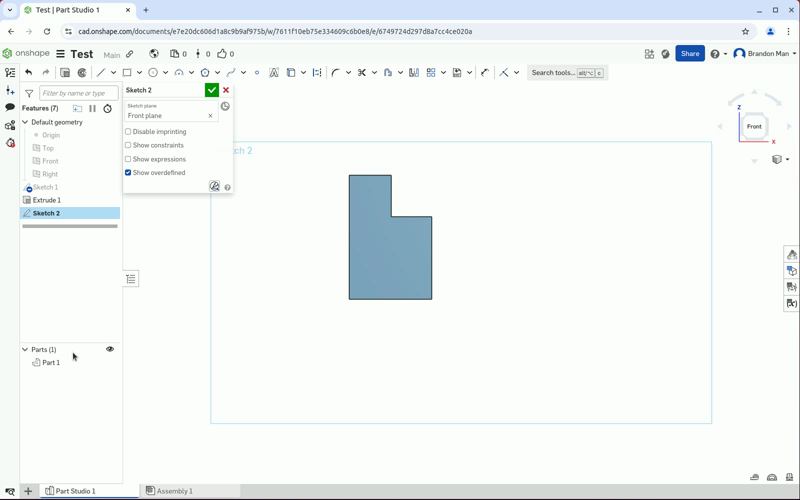
key(y)
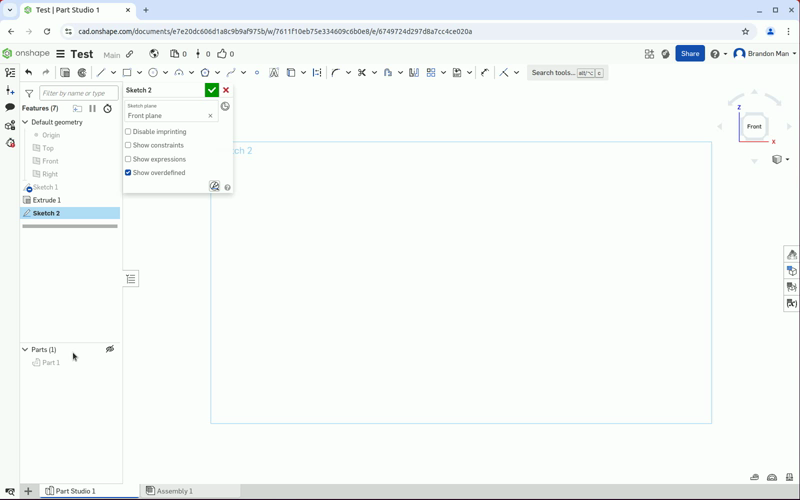
key(l)
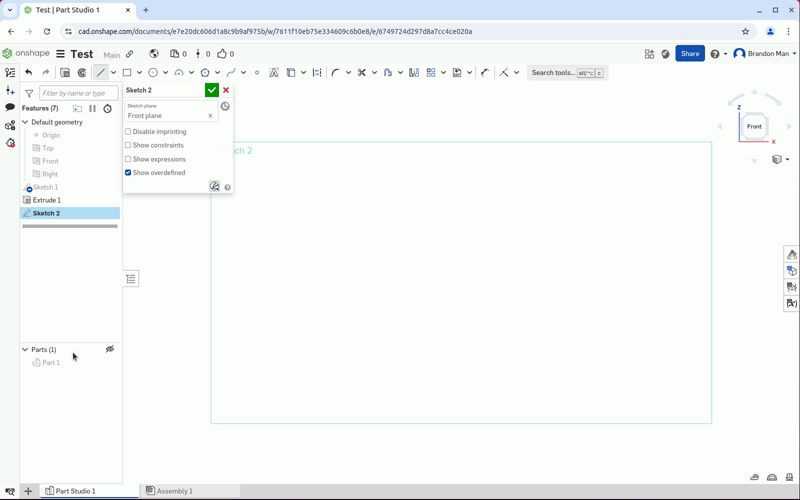
key_down(shift)
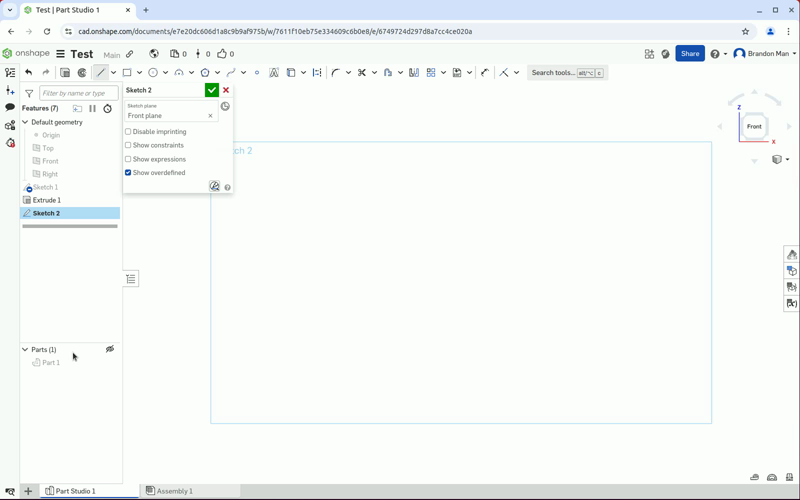
mouse_move(348, 216)
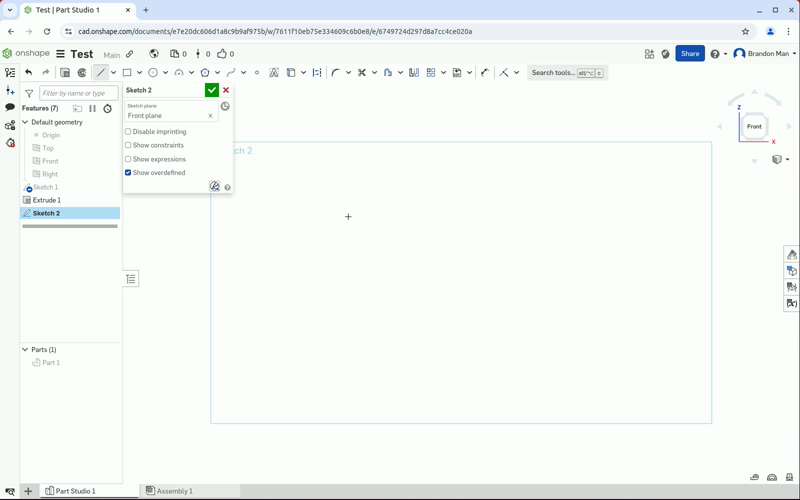
click(348, 216)
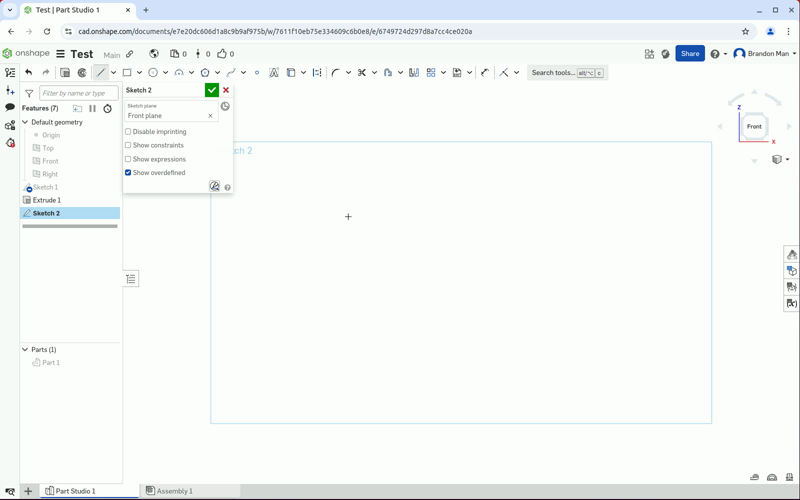
key_up(shift)
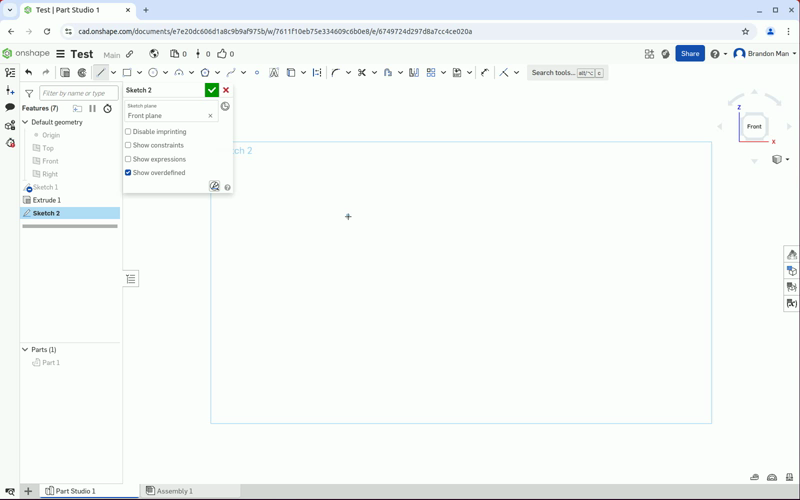
key_down(shift)
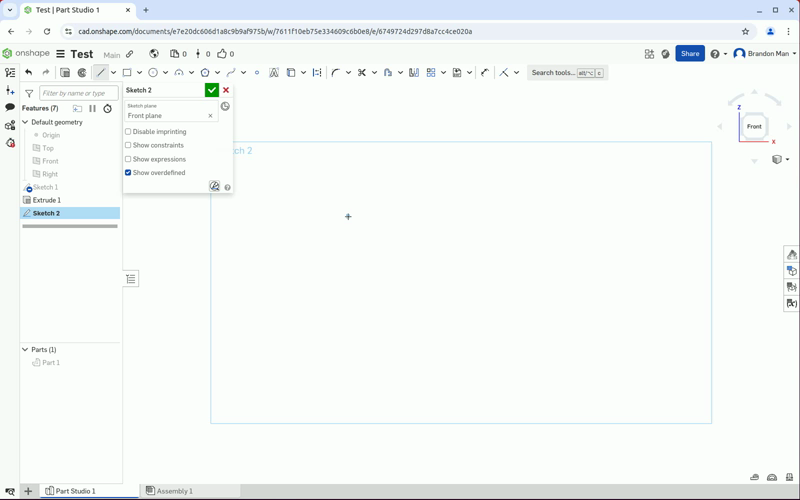
mouse_move(378, 216)
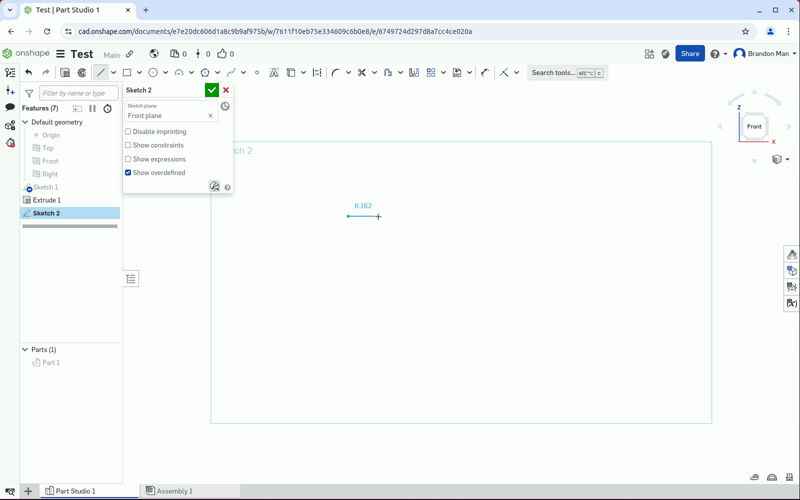
mouse_move(389, 216)
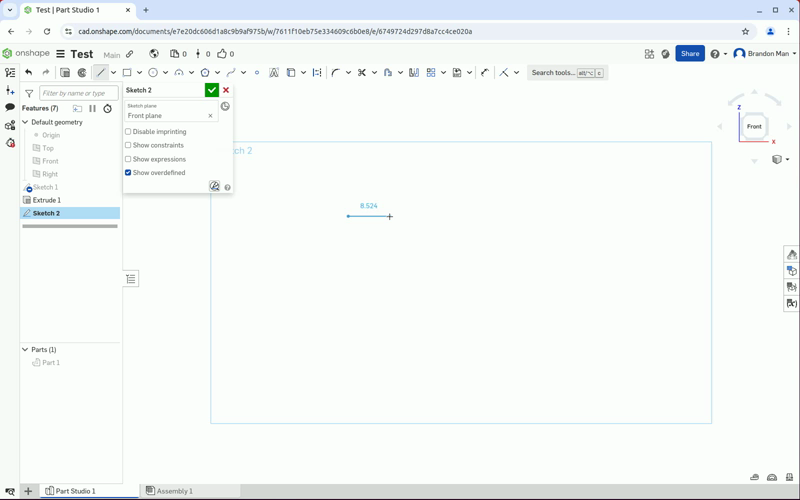
click(389, 216)
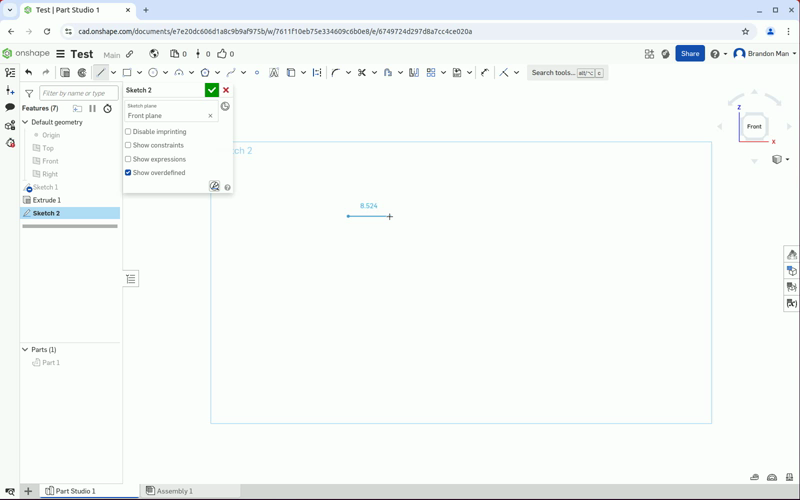
key_up(shift)
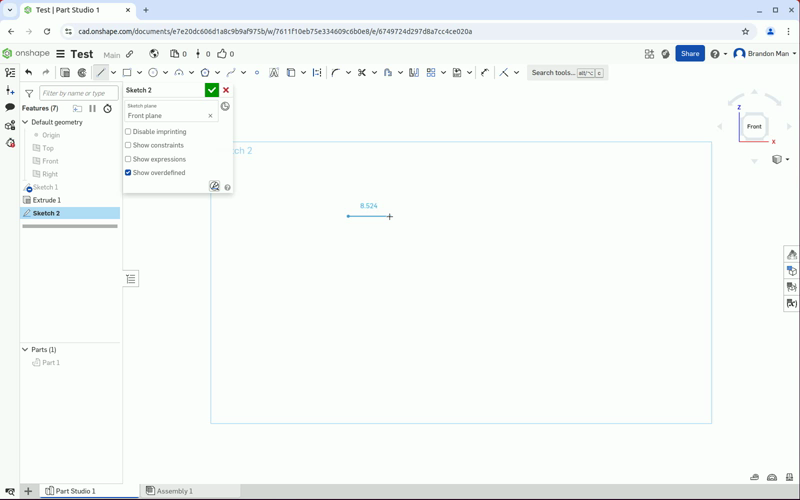
key_down(shift)
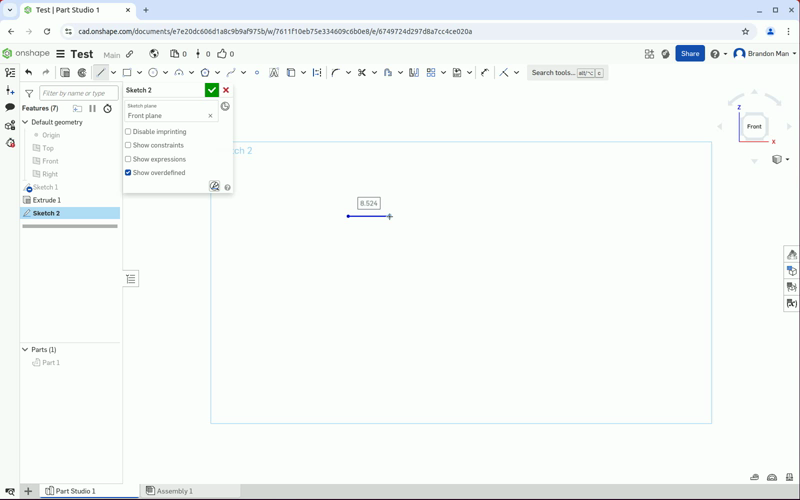
mouse_move(420, 216)
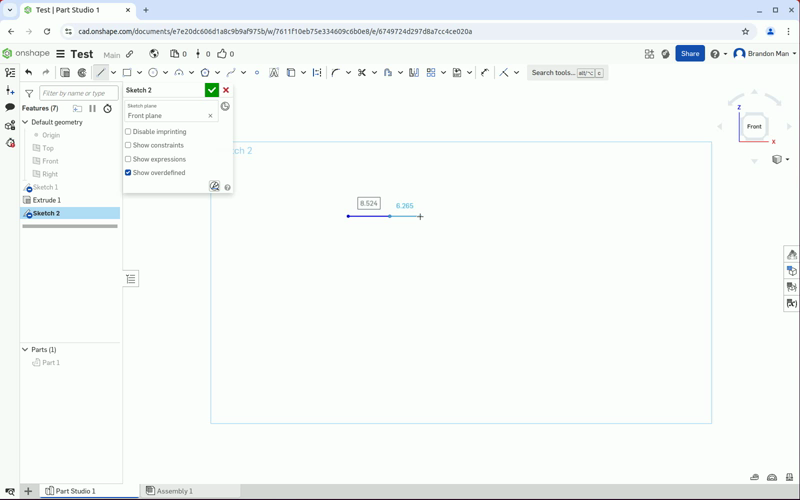
mouse_move(389, 174)
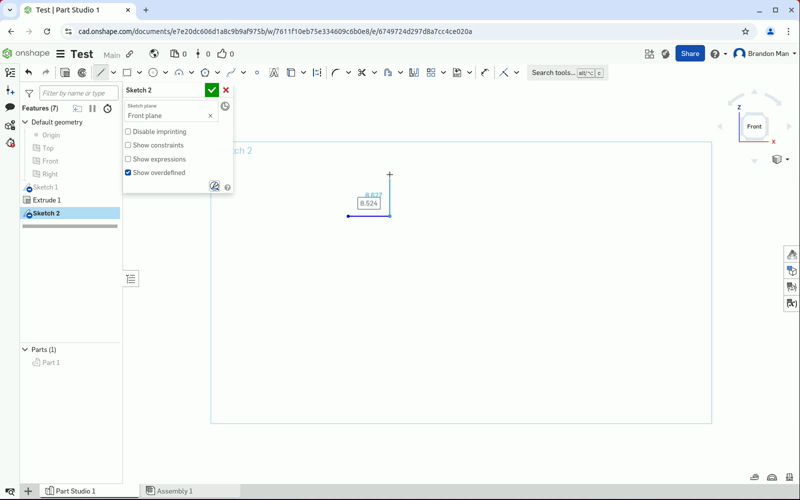
click(389, 174)
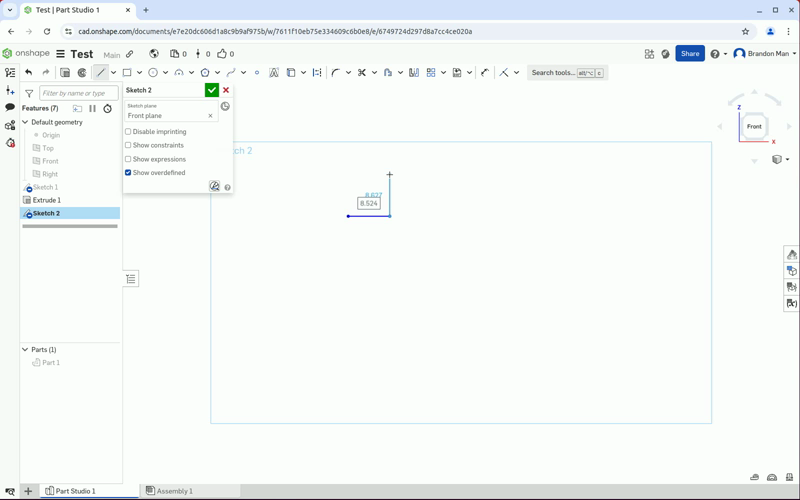
key_up(shift)
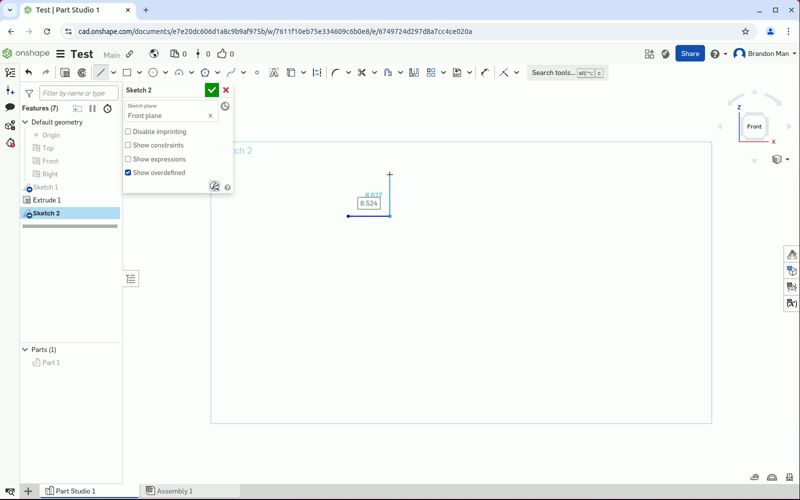
key_down(shift)
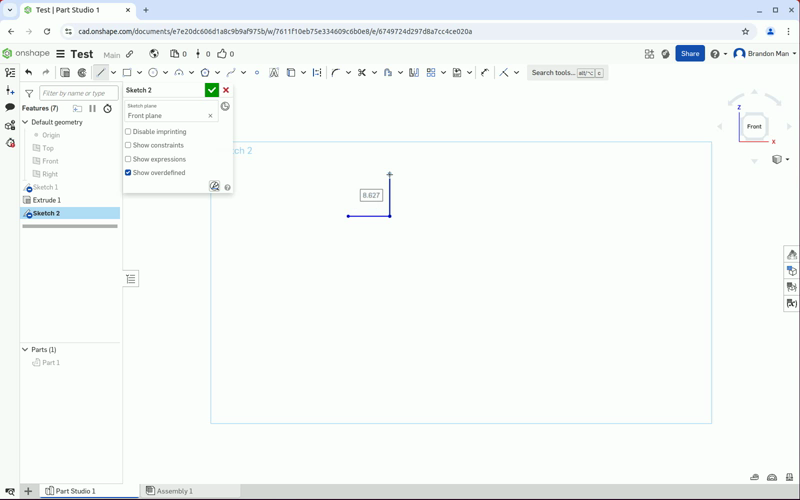
mouse_move(420, 174)
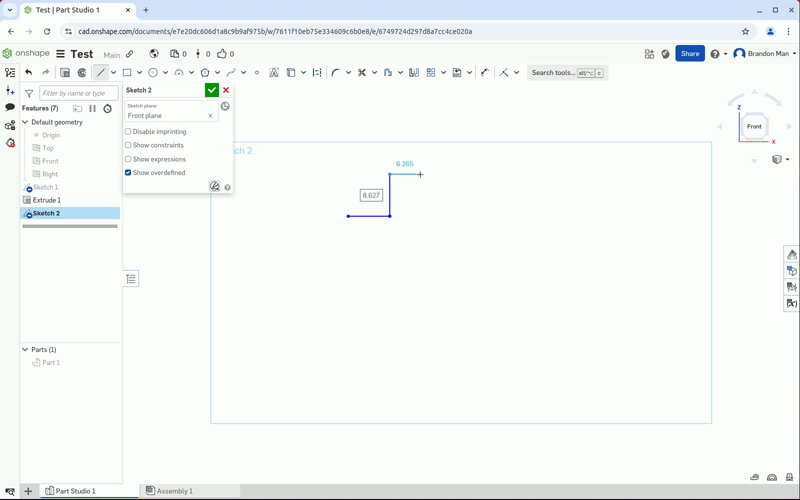
mouse_move(348, 174)
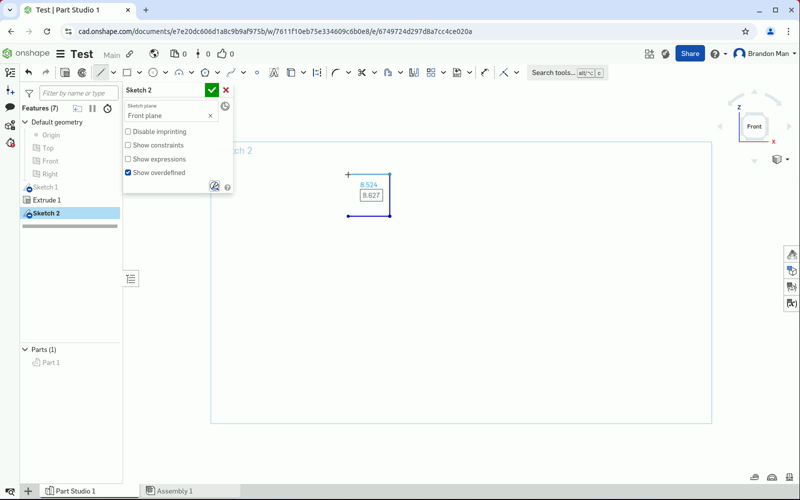
click(348, 174)
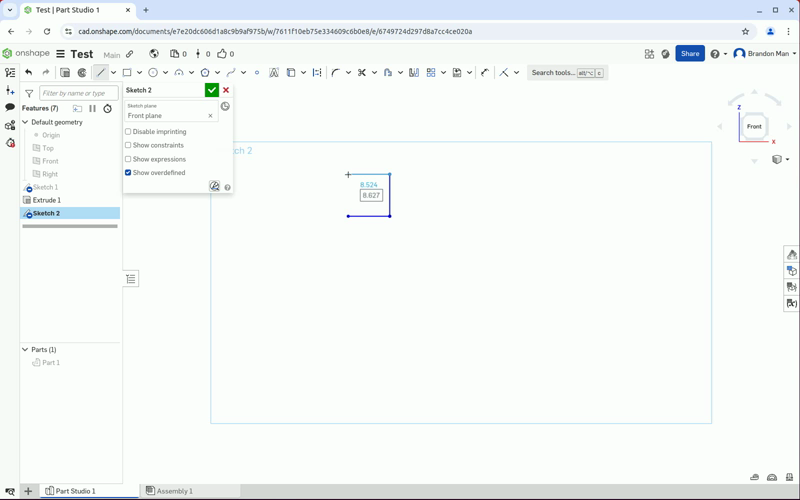
key_up(shift)
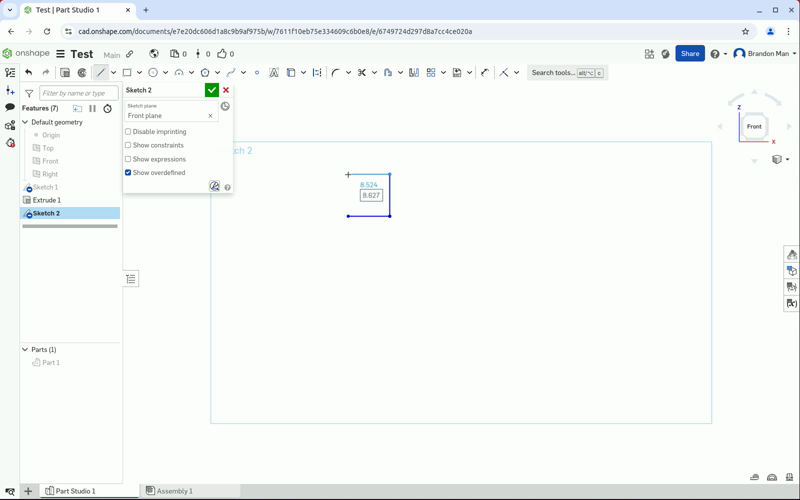
mouse_move(378, 174)
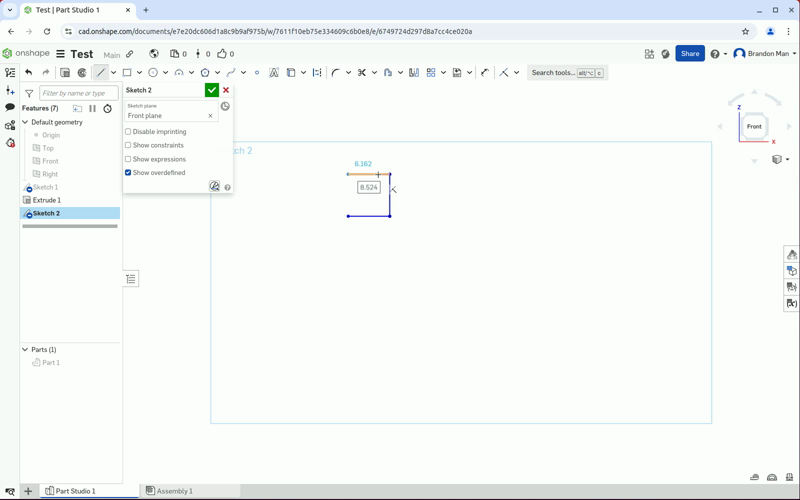
key_down(shift)
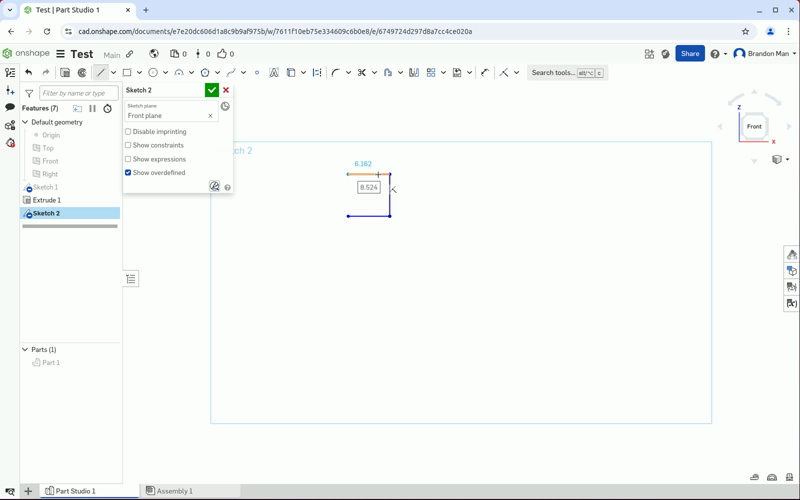
mouse_move(348, 216)
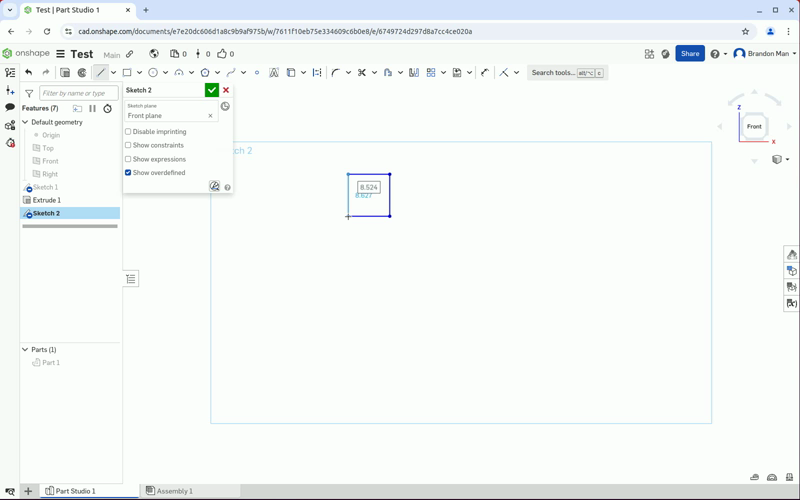
key_up(shift)
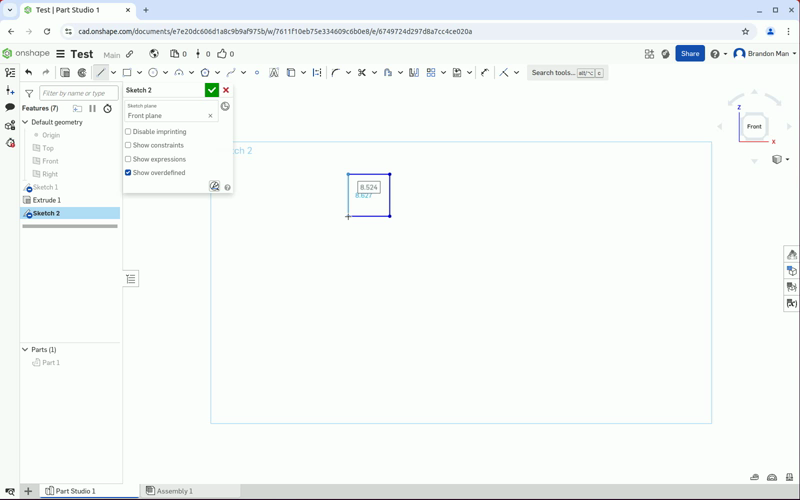
click(348, 216)
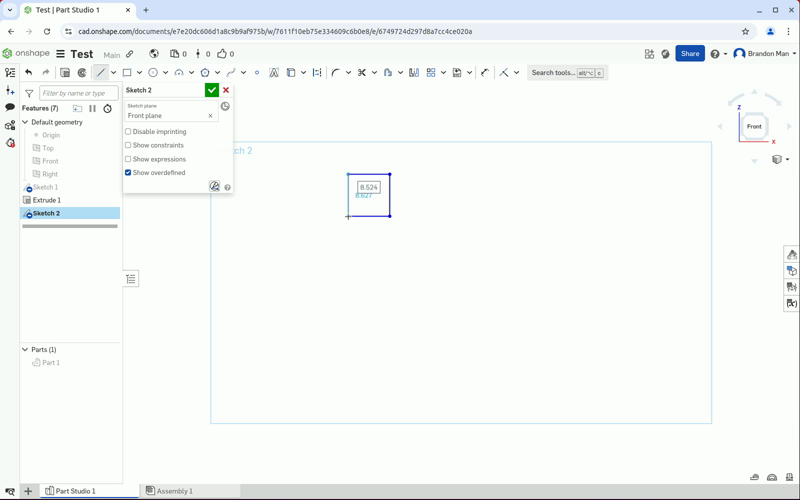
key(esc)
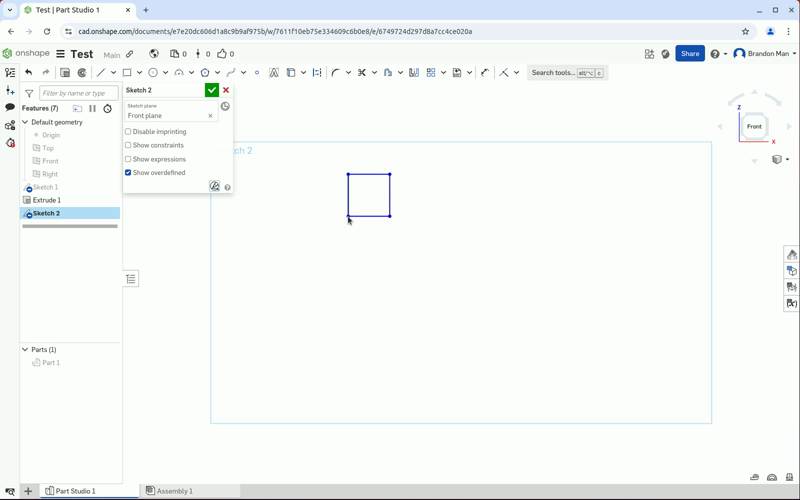
mouse_move(352, 183)
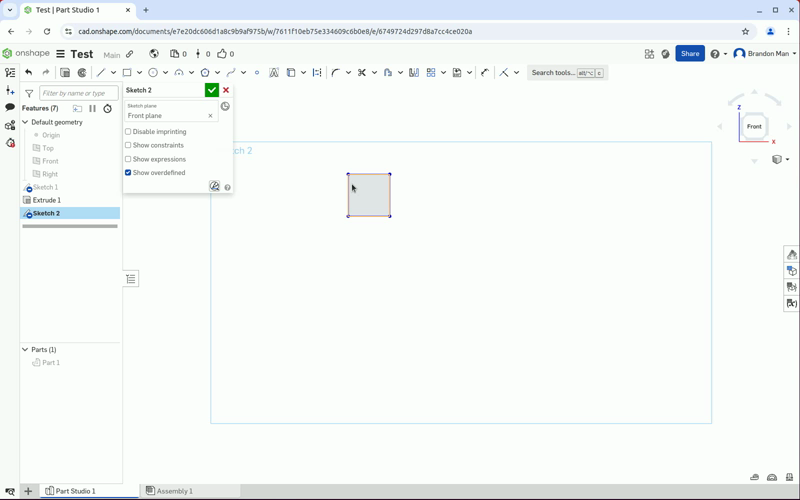
scroll(6)
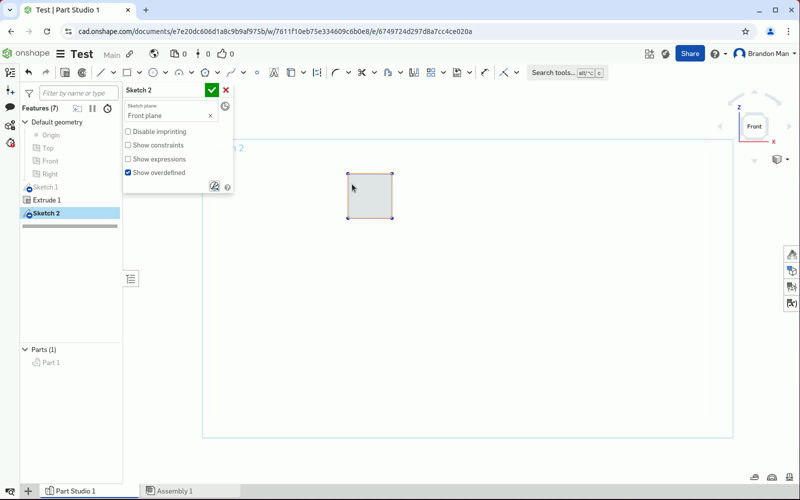
scroll(6)
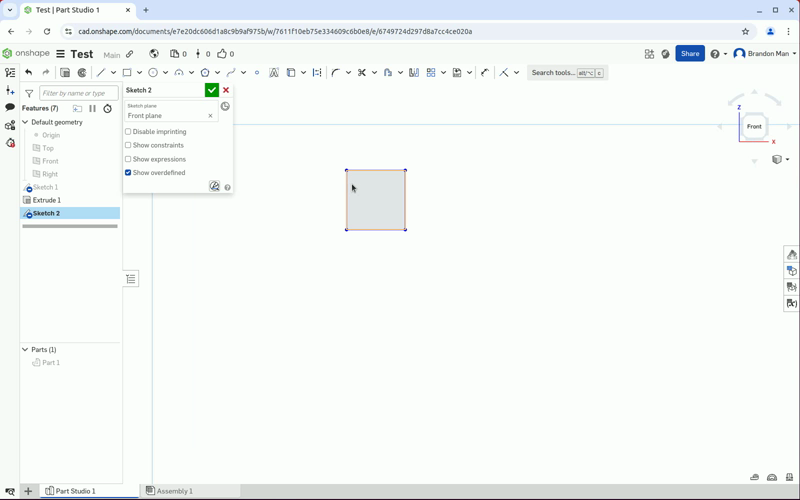
scroll(6)
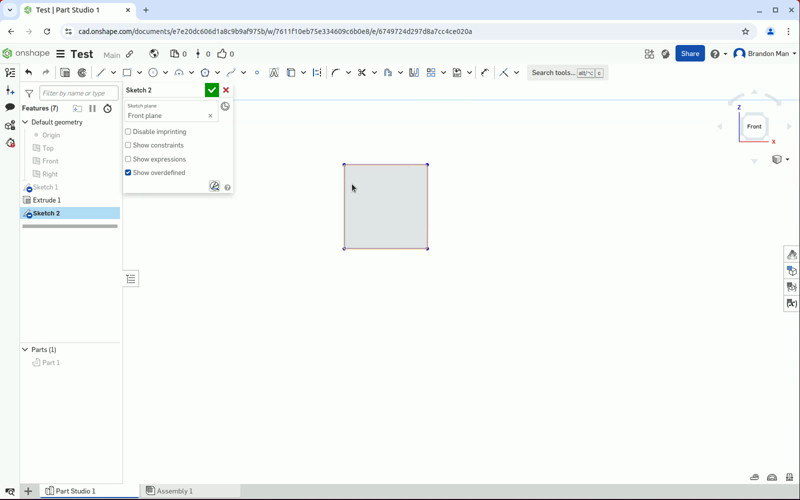
scroll(6)
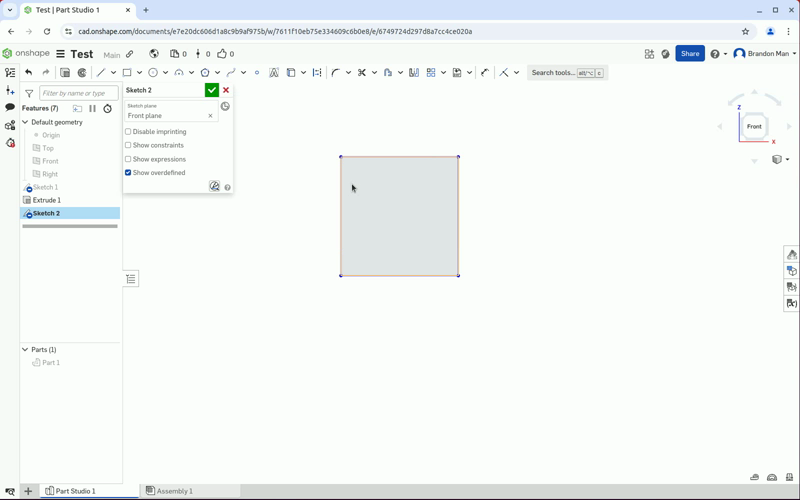
scroll(6)
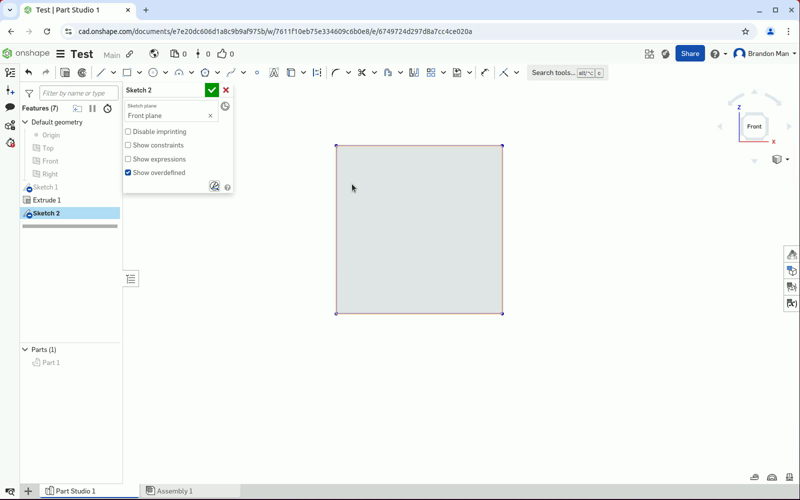
scroll(6)
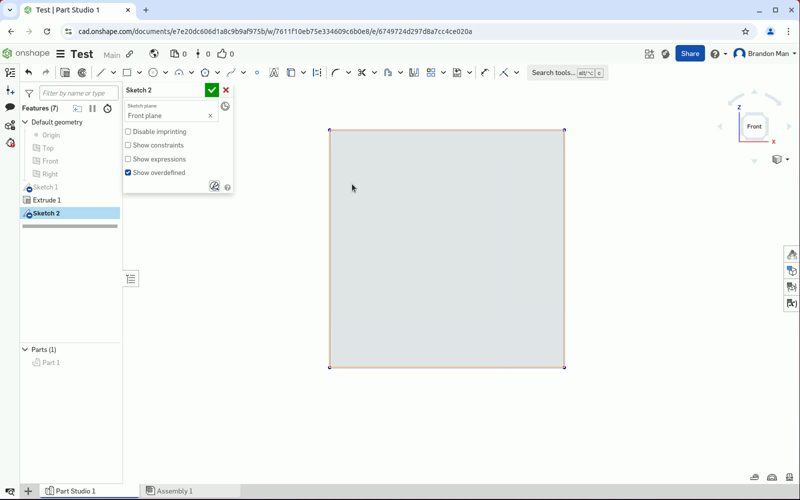
scroll(6)
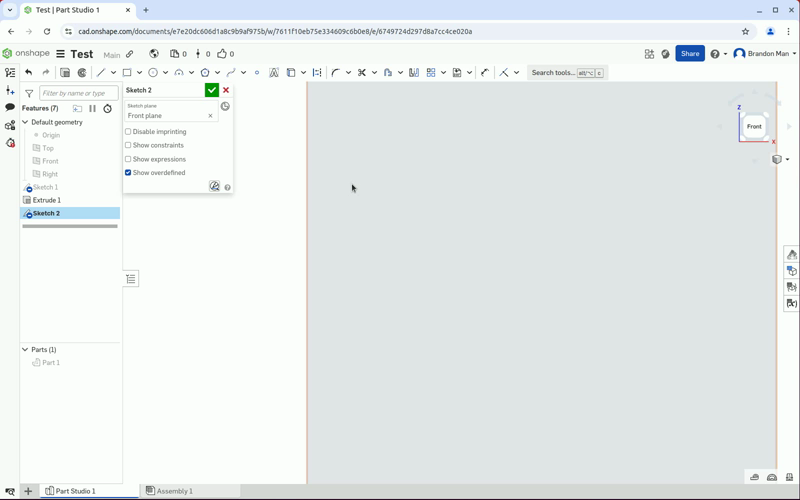
click(352, 183)
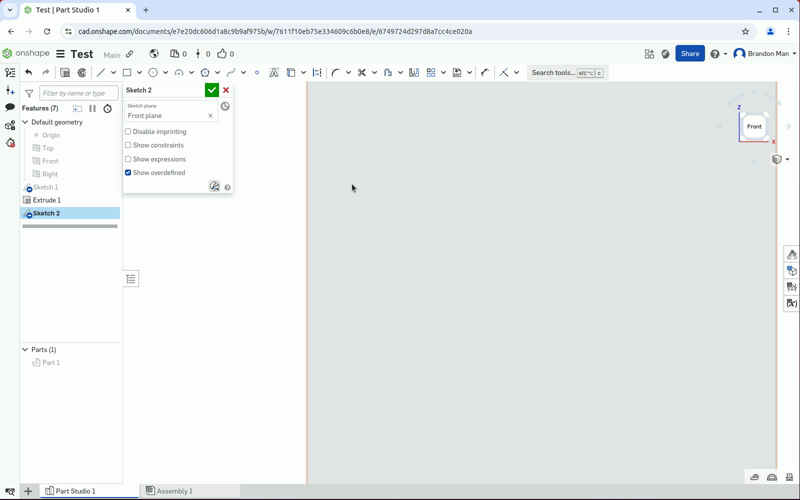
scroll(-6)
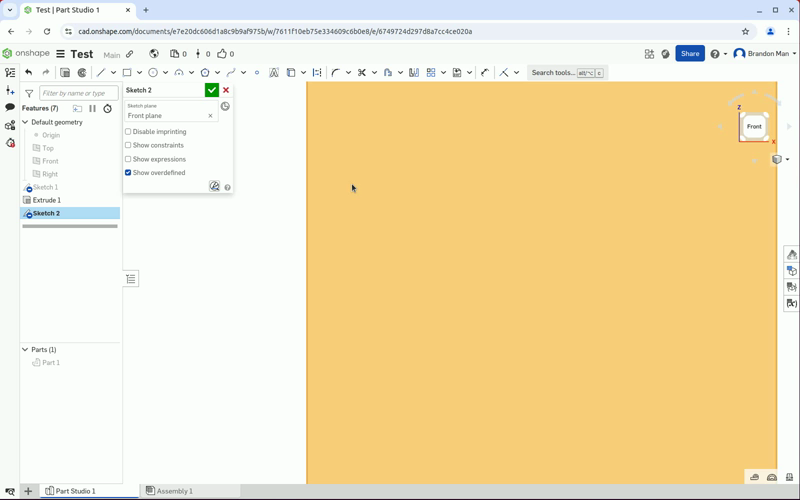
scroll(-6)
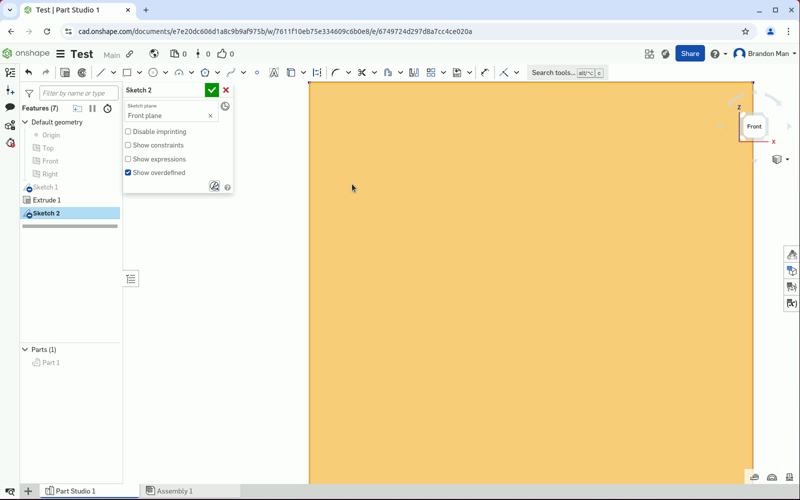
scroll(-6)
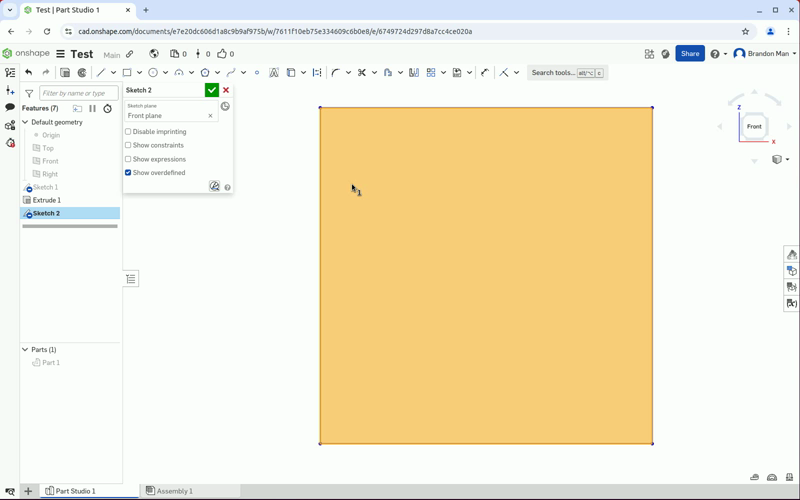
scroll(-6)
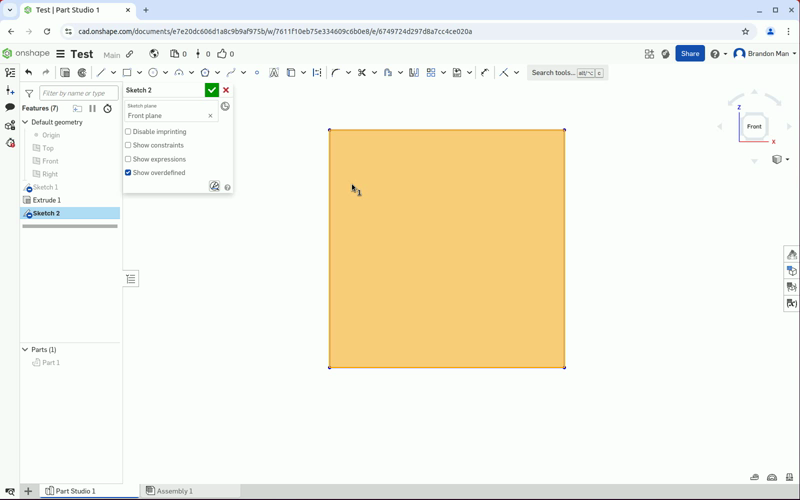
scroll(-6)
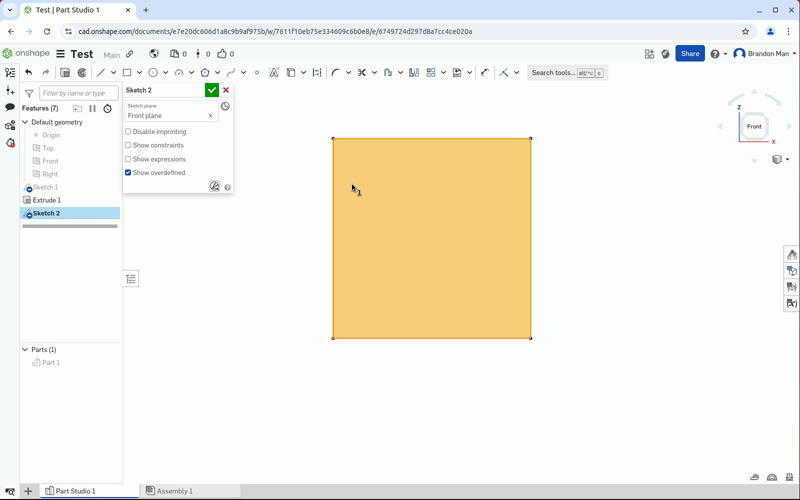
scroll(-6)
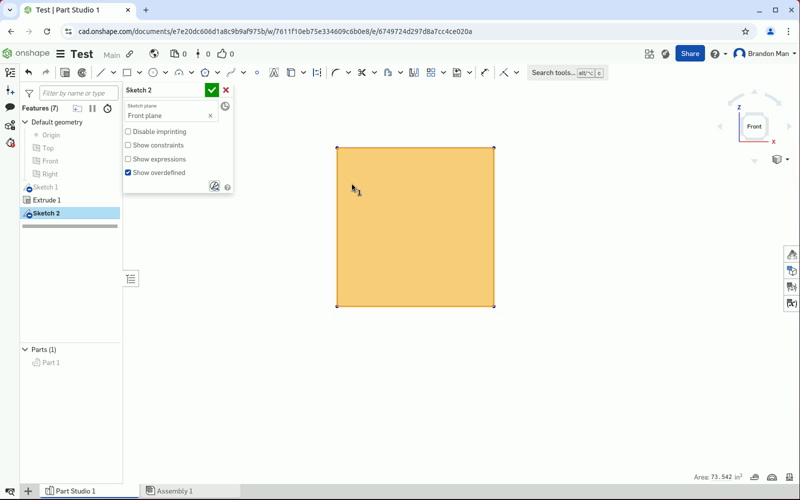
scroll(-6)
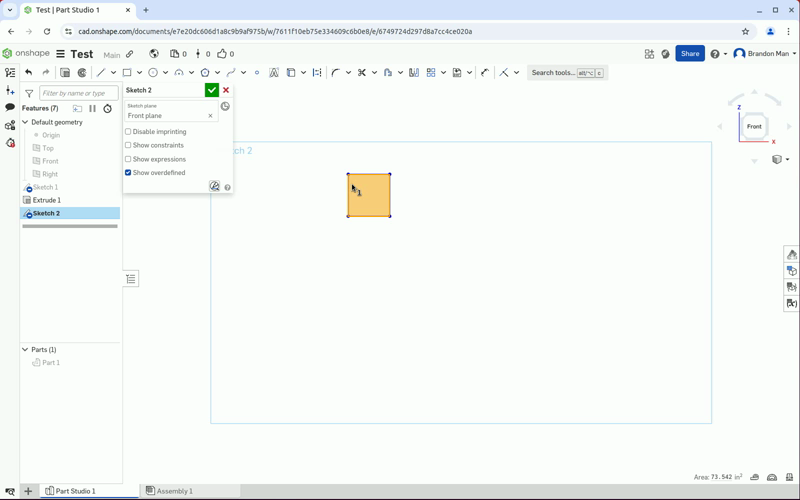
mouse_move(73, 352)
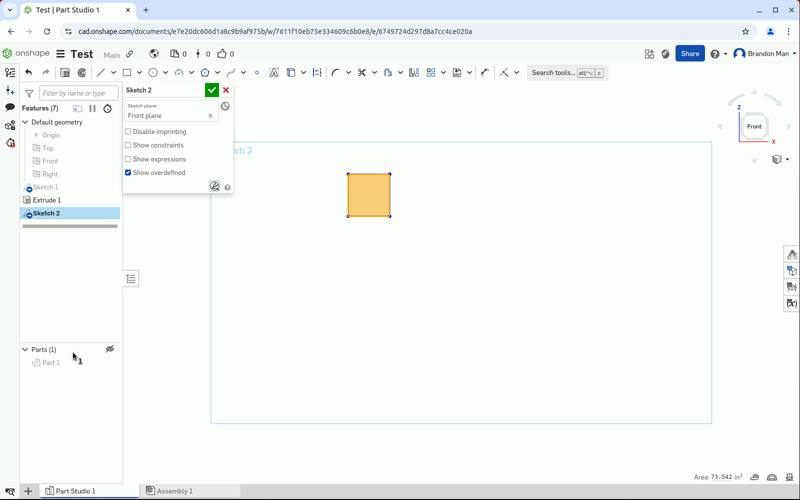
key(shift+y)
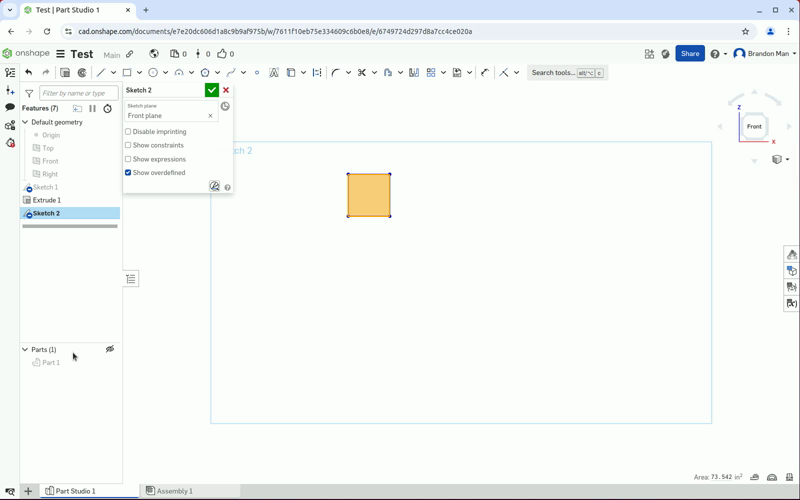
key(shift+e)
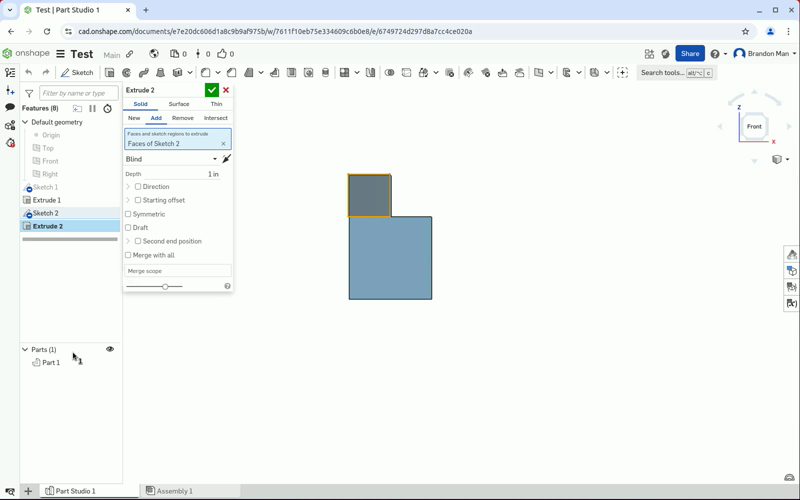
mouse_move(143, 106)
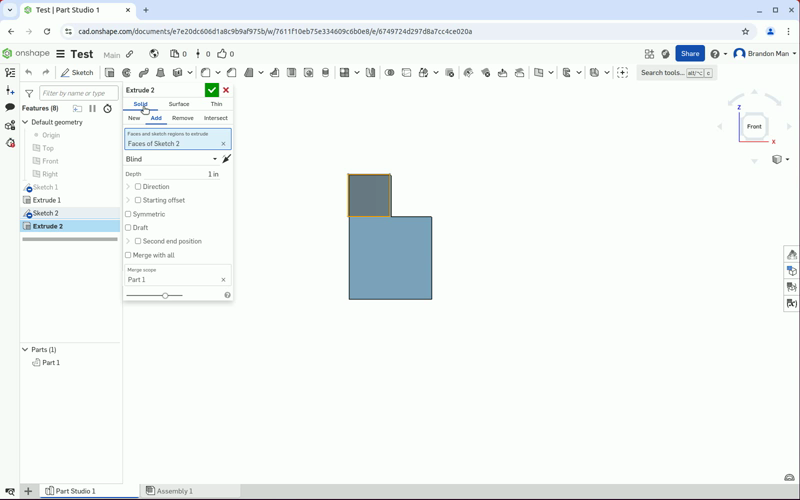
click(143, 106)
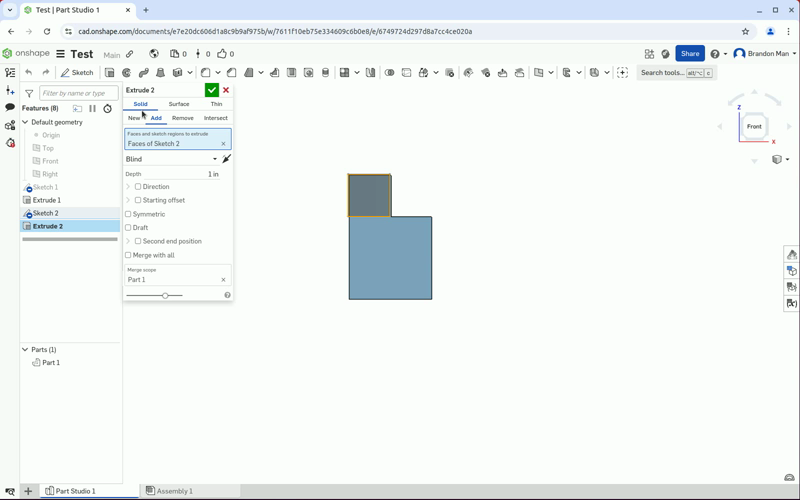
mouse_move(137, 120)
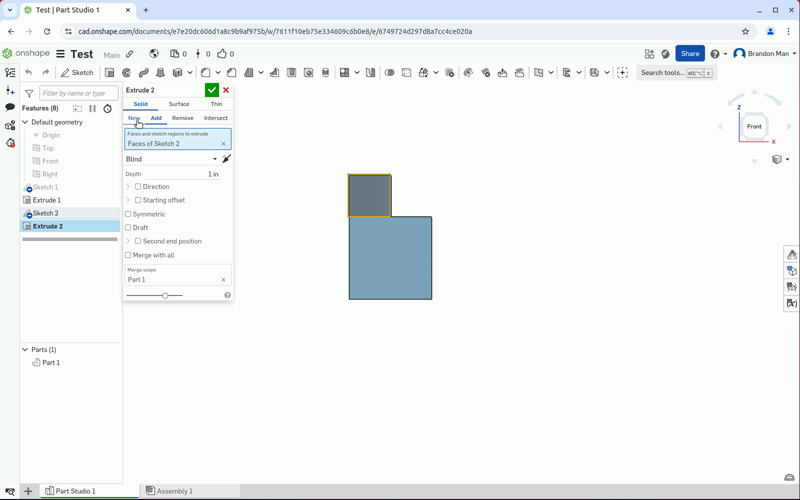
click(137, 120)
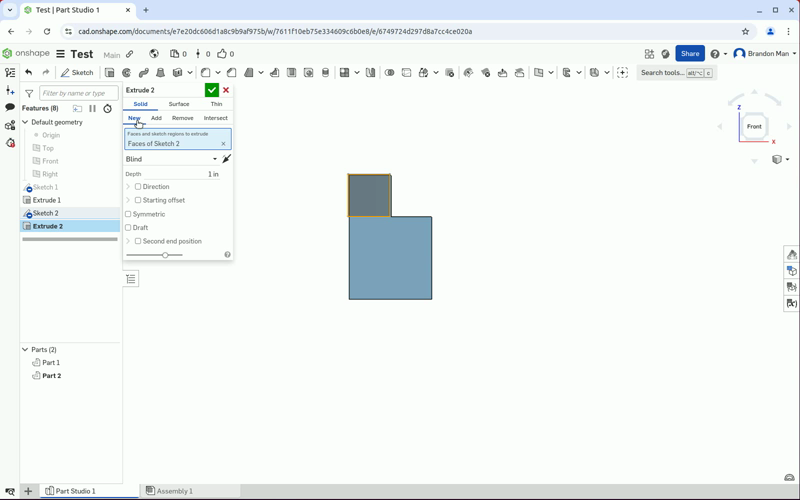
key(tab, 4)
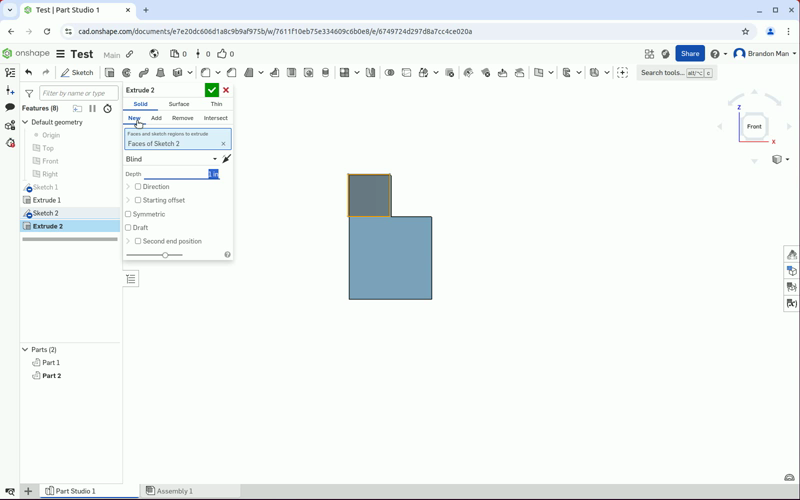
text(-8.425)
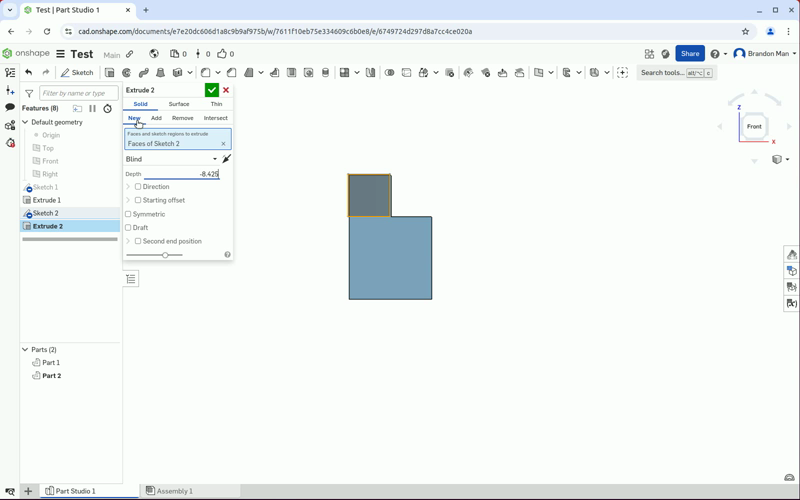
key(enter)
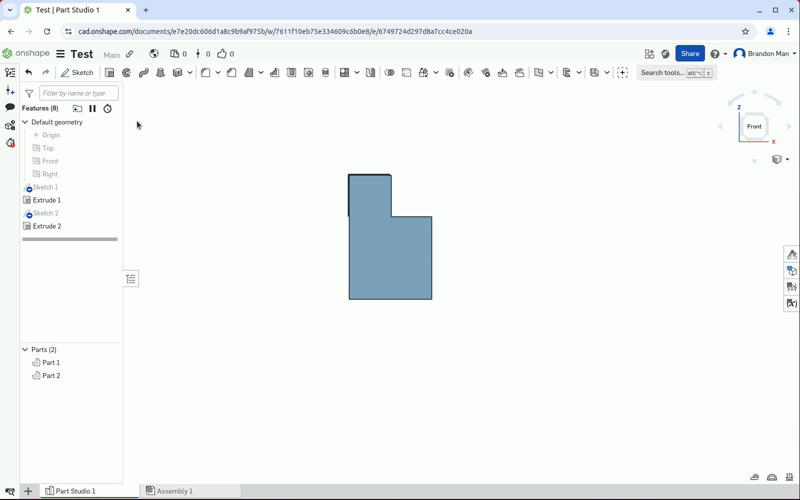
key(shift+h)
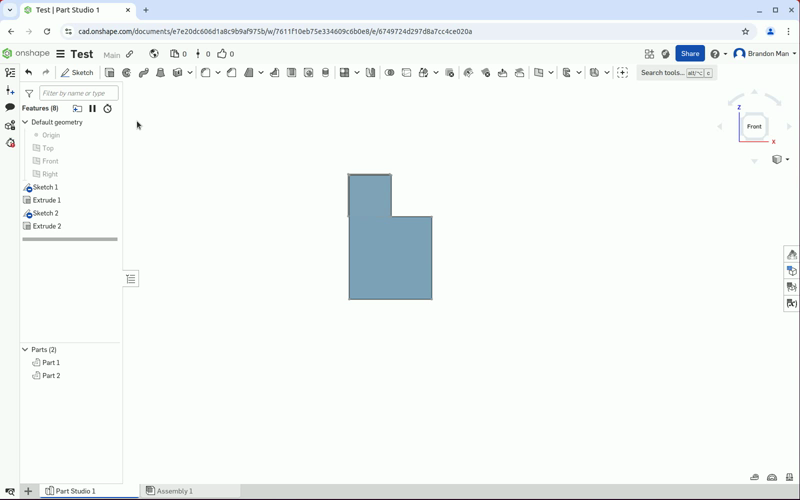
key(shift+h)
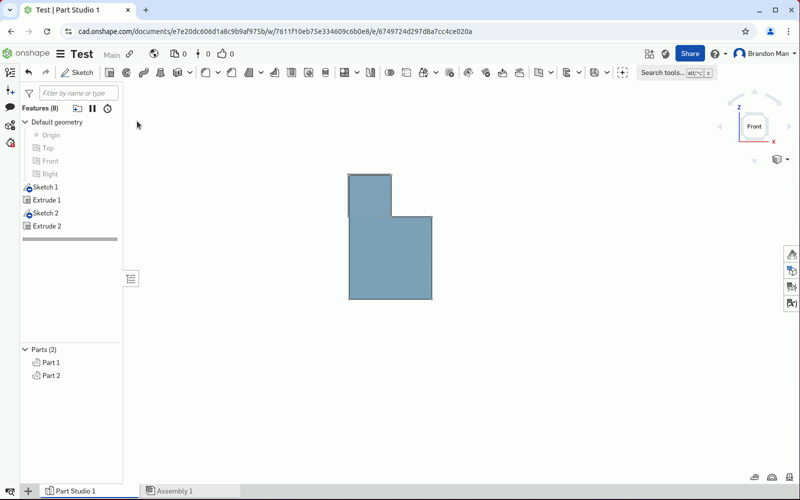
key(shift+7)
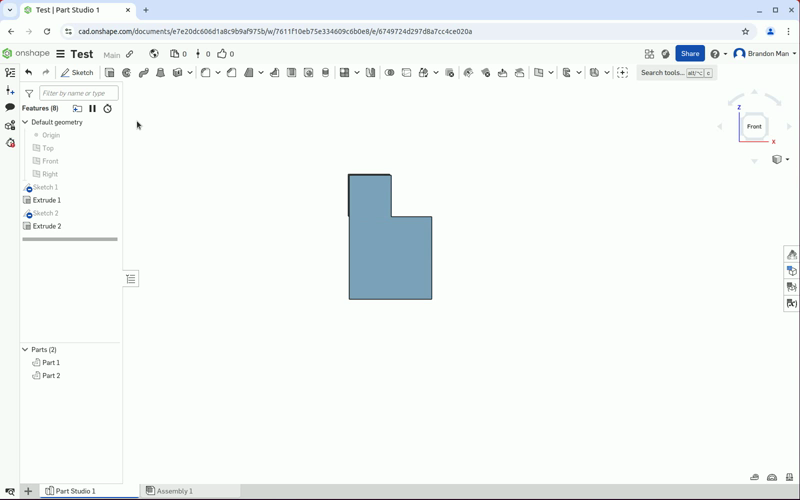
key(left, 2)
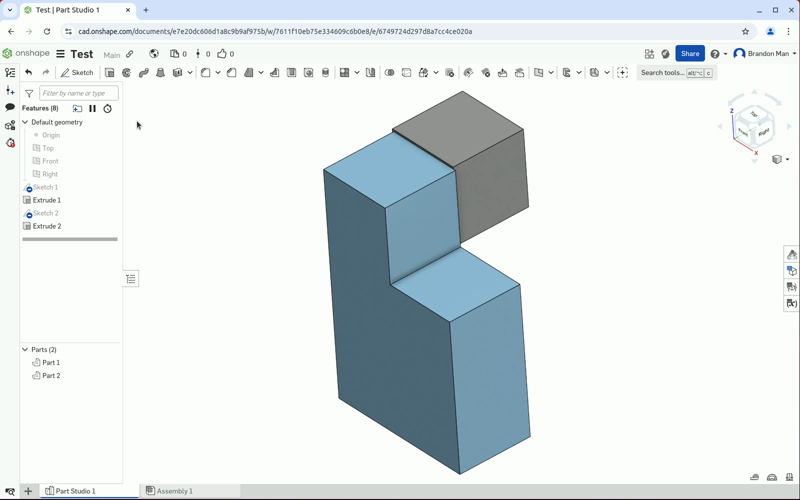
key(down, 2)
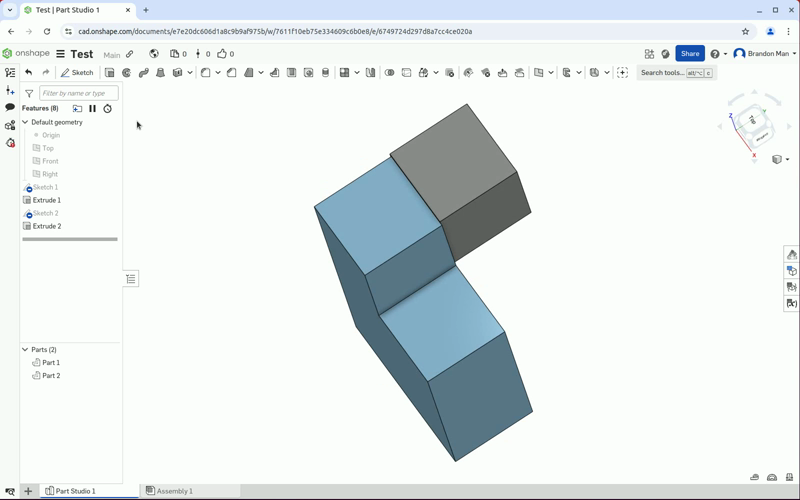
key(up, 2)
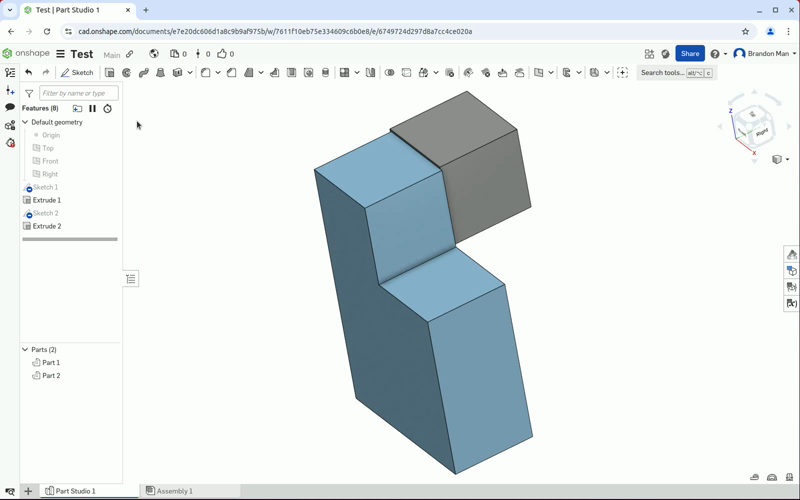
key(right, 2)
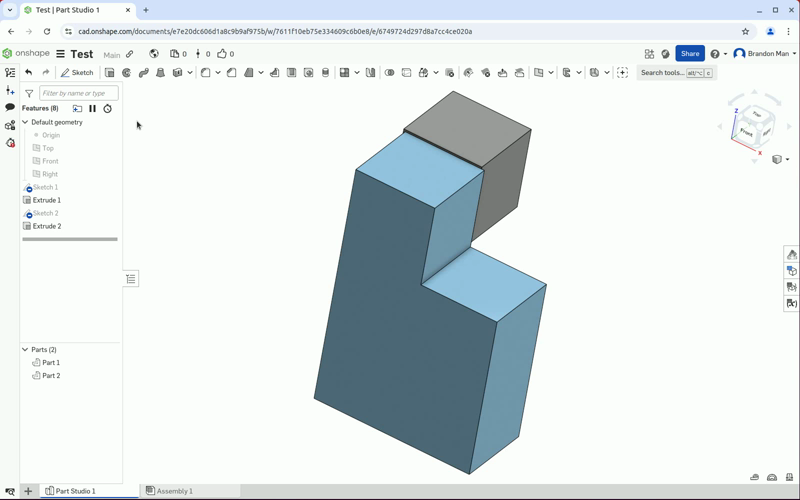
mouse_move(73, 189)
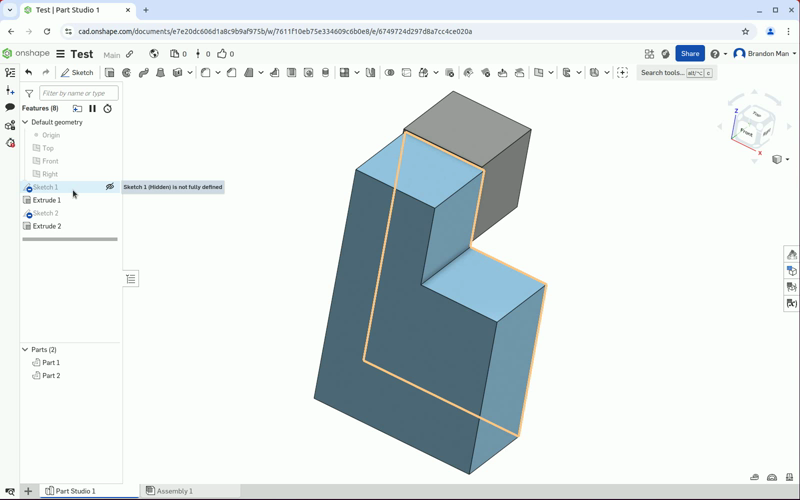
click(73, 189)